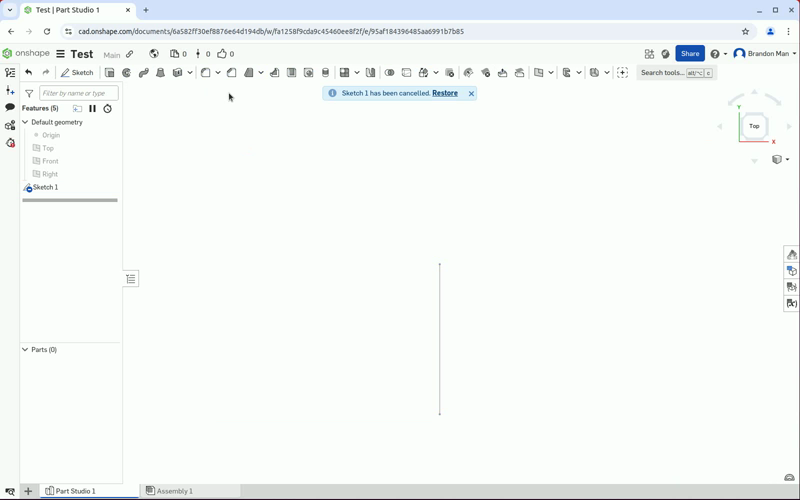
key(shift+h)
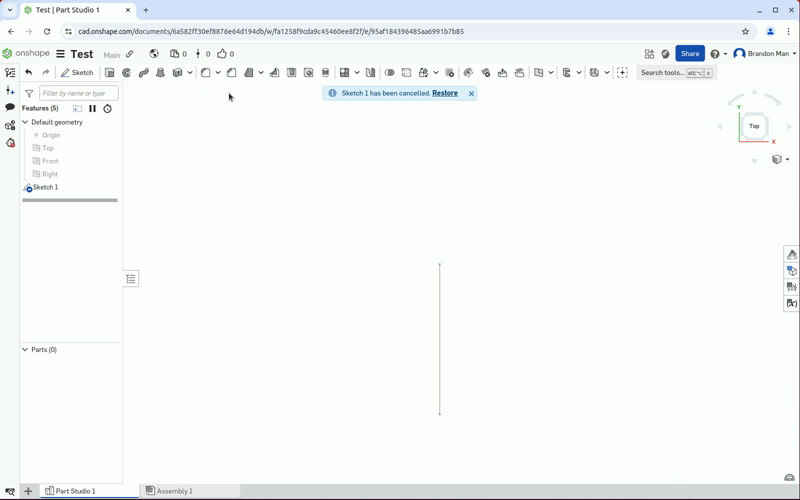
key(shift+s)
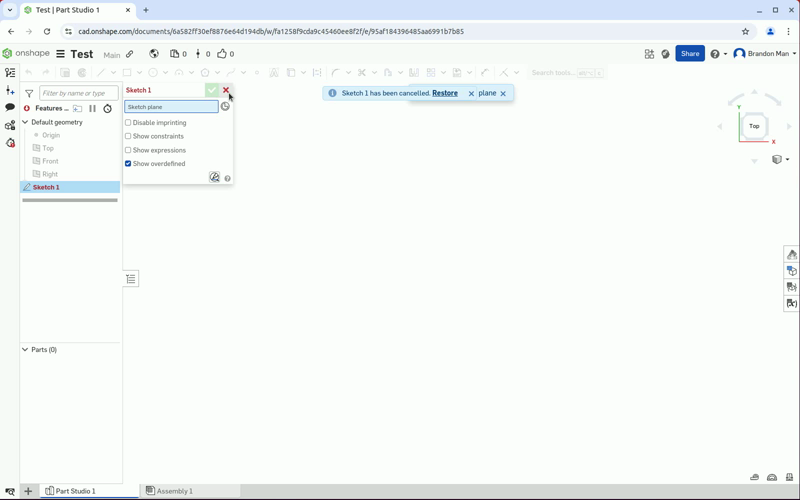
mouse_move(73, 150)
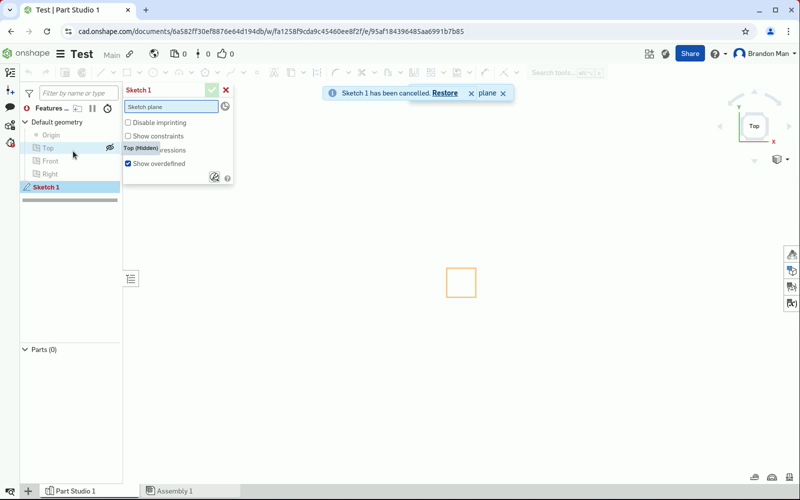
click(73, 150)
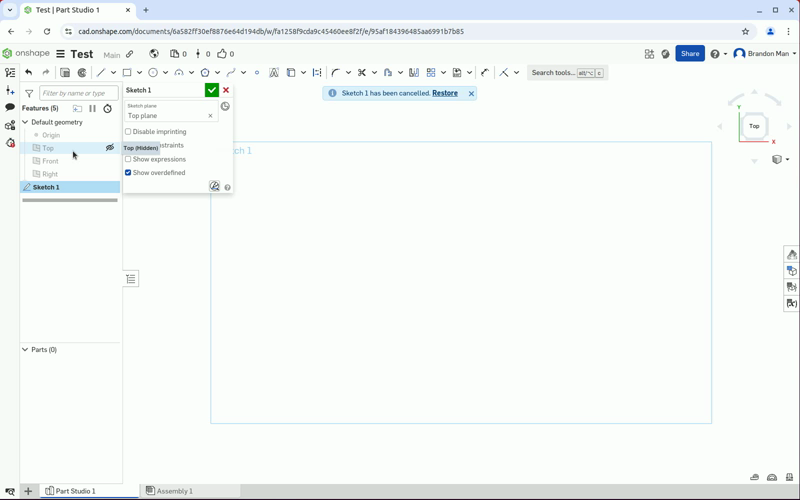
mouse_move(73, 352)
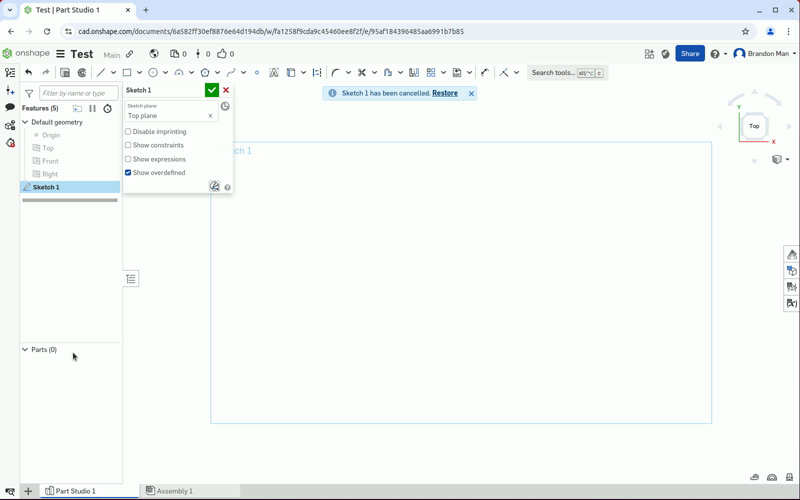
key(y)
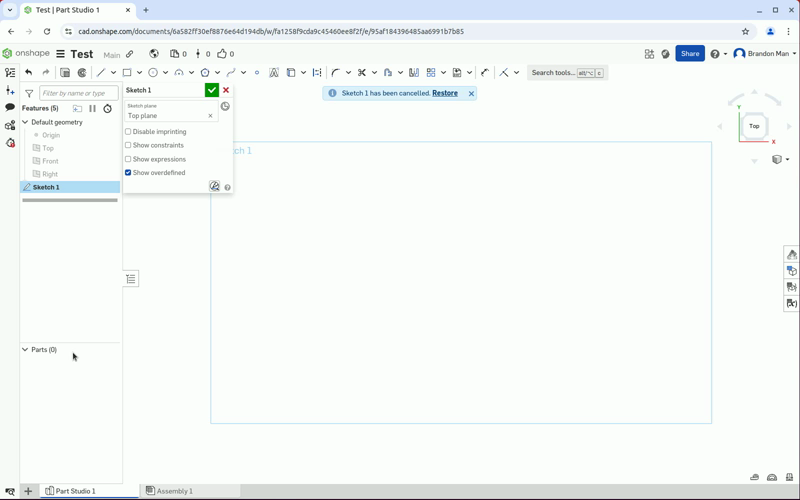
key(c)
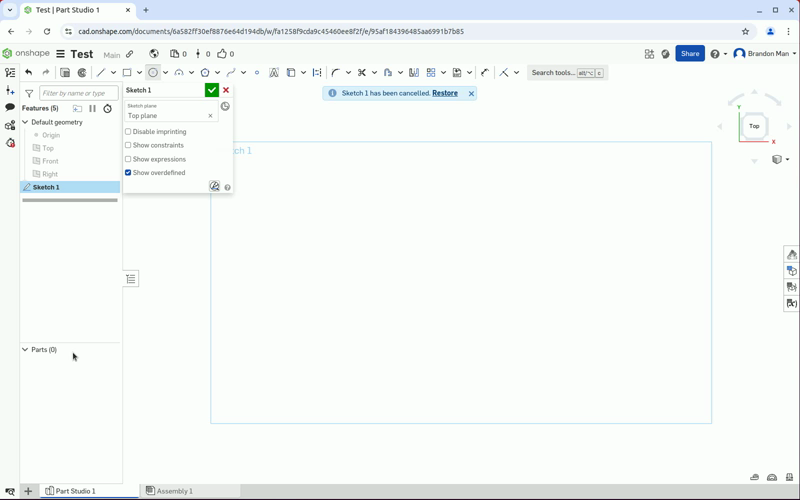
key_down(shift)
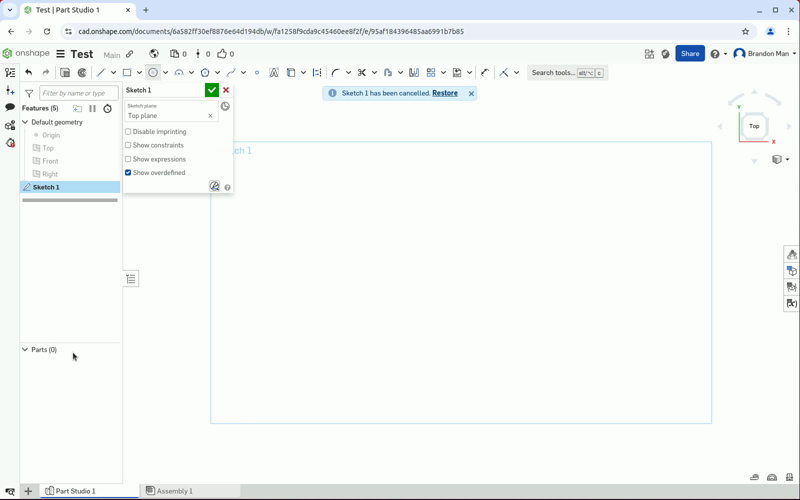
mouse_move(452, 236)
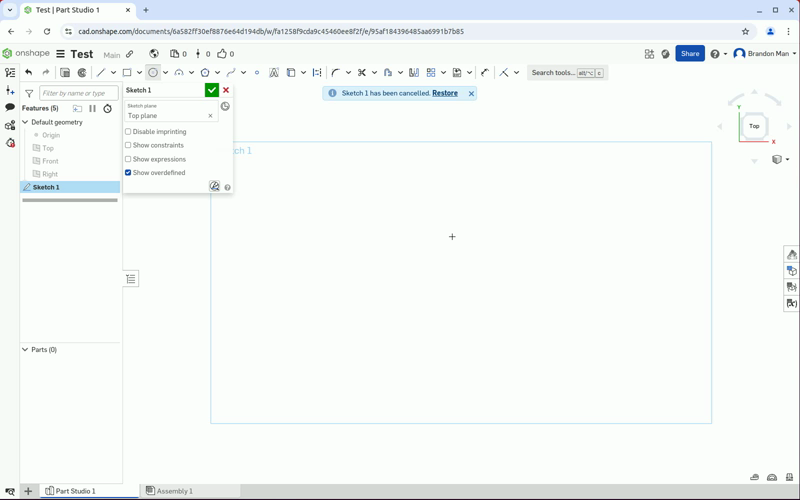
click(452, 236)
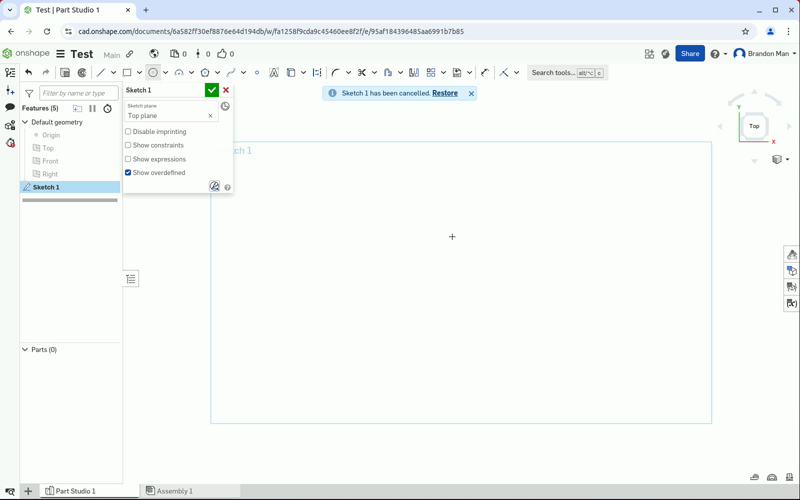
key_up(shift)
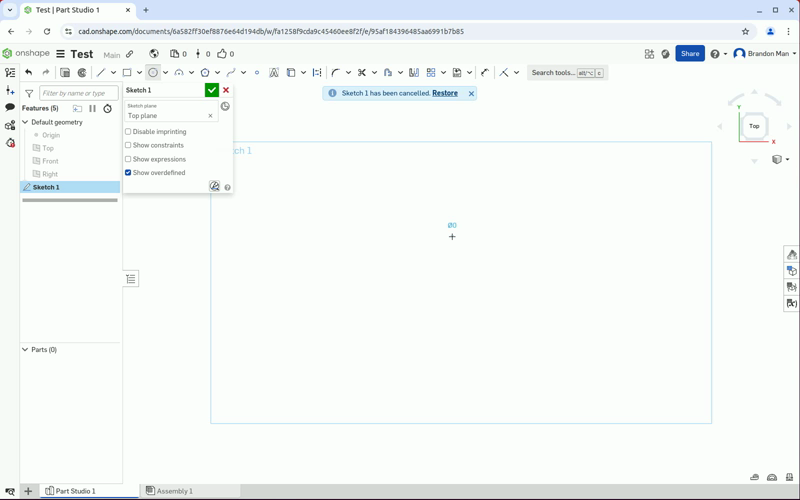
mouse_move(465, 236)
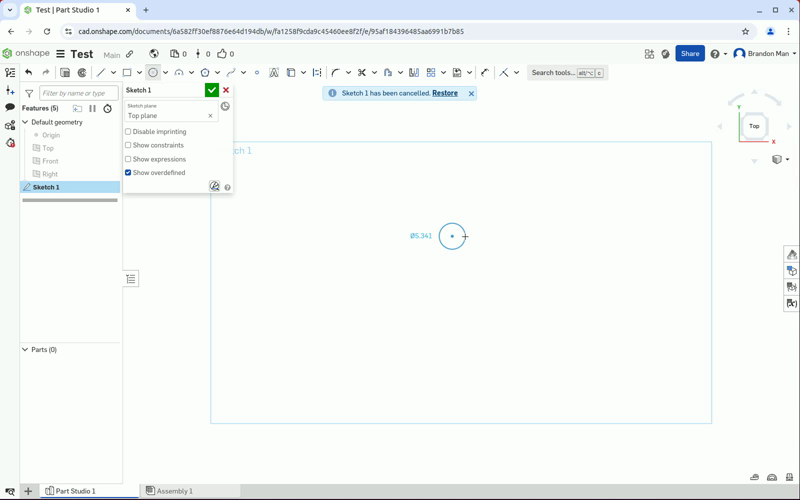
click(465, 236)
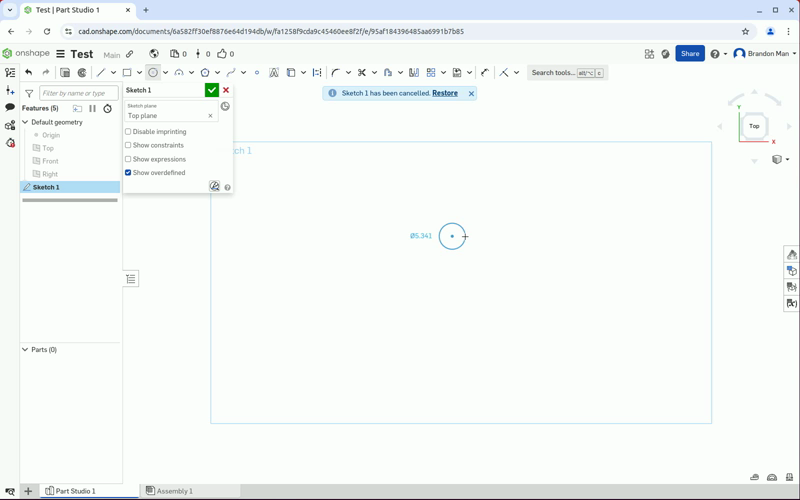
key(esc)
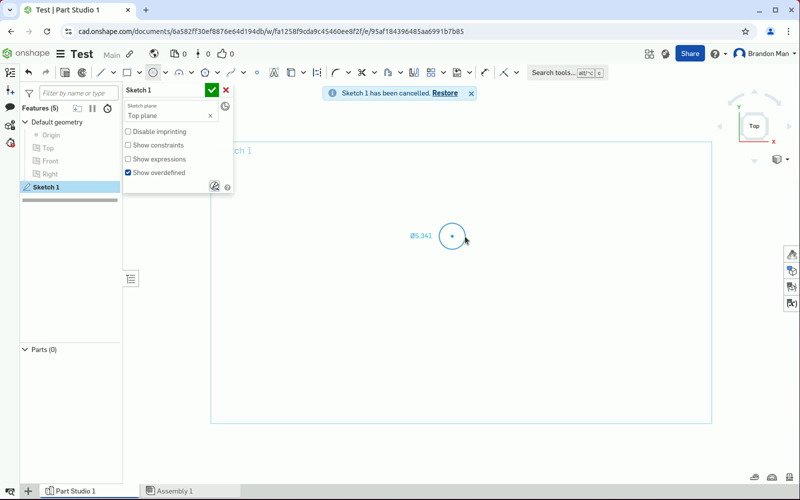
mouse_move(451, 240)
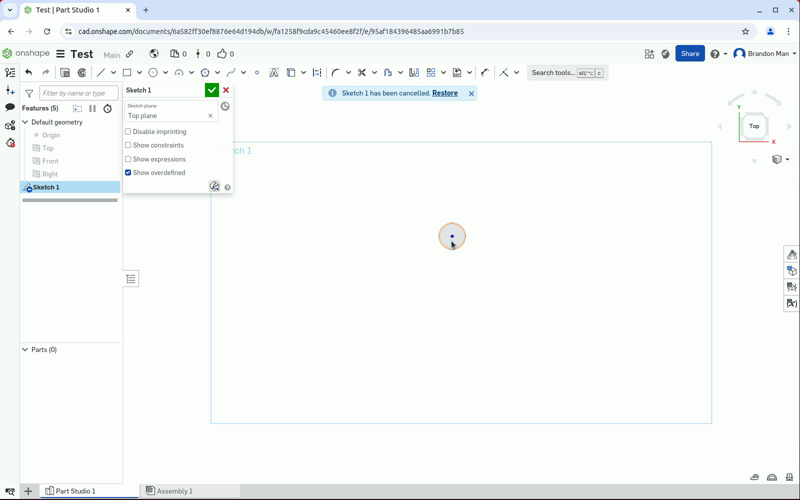
scroll(6)
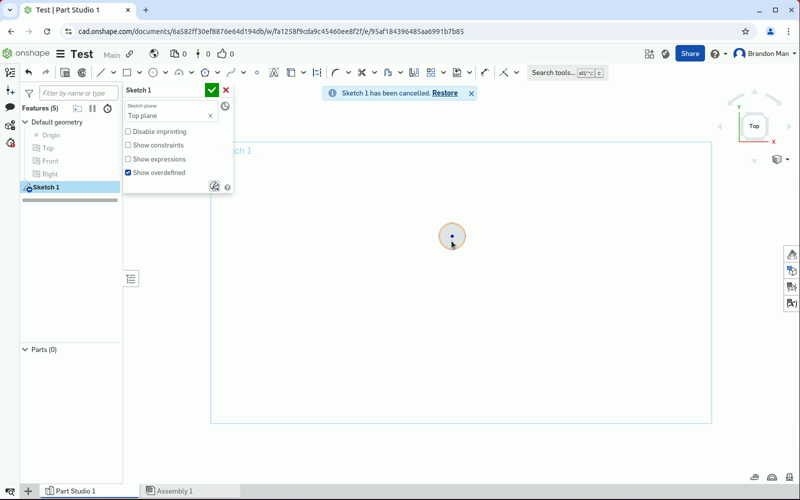
scroll(6)
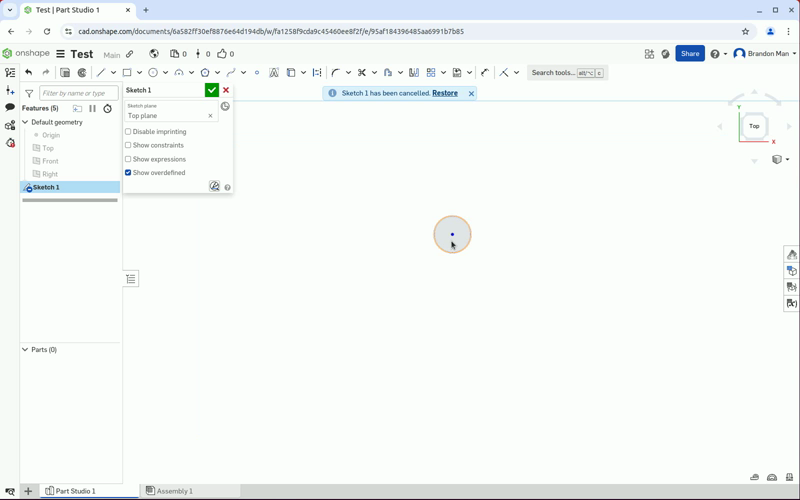
scroll(6)
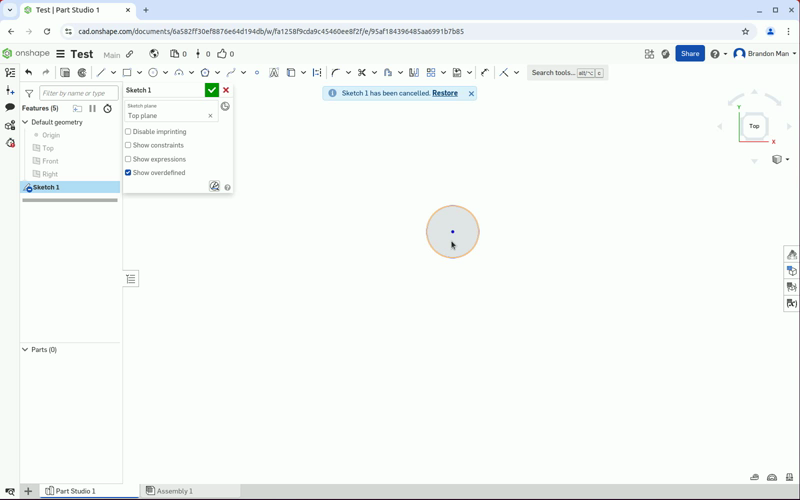
scroll(6)
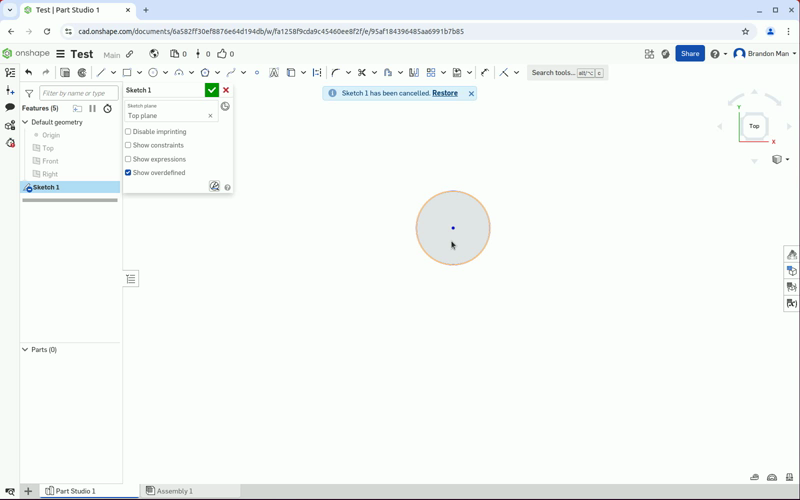
scroll(6)
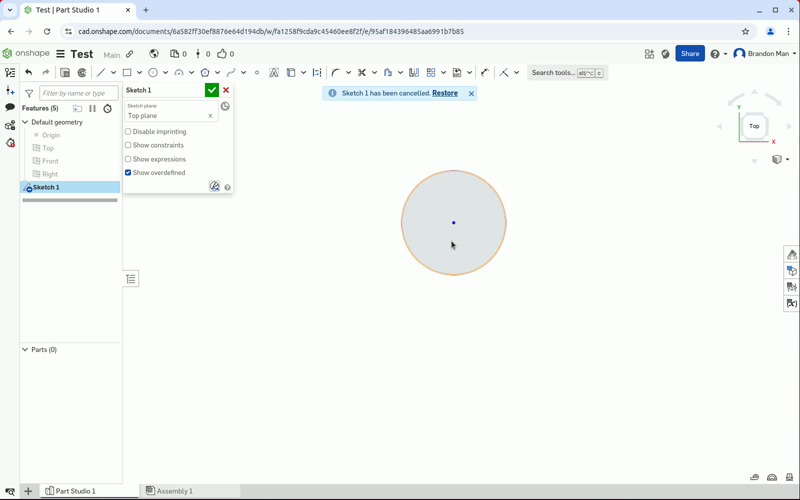
scroll(6)
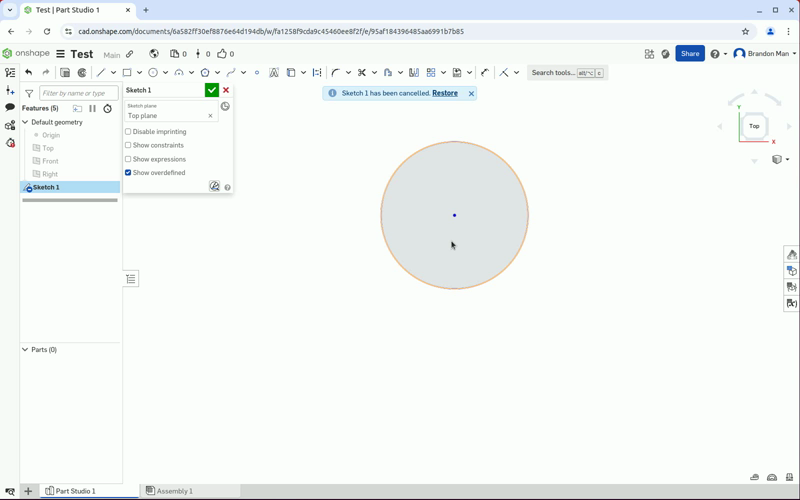
scroll(6)
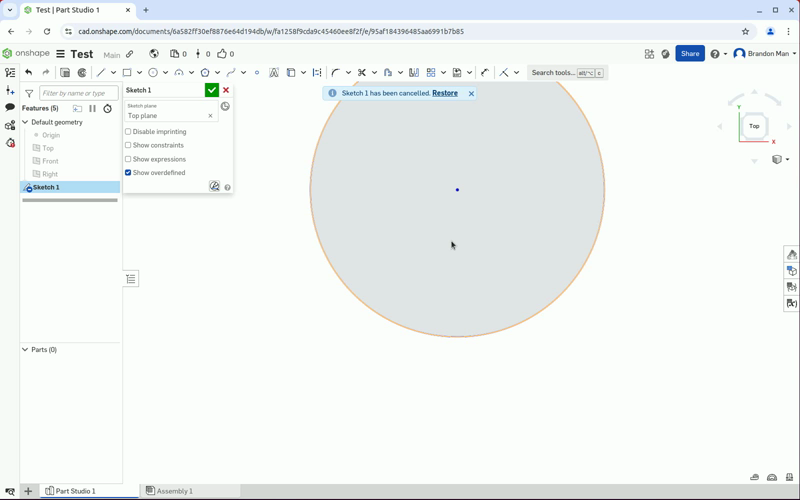
click(451, 240)
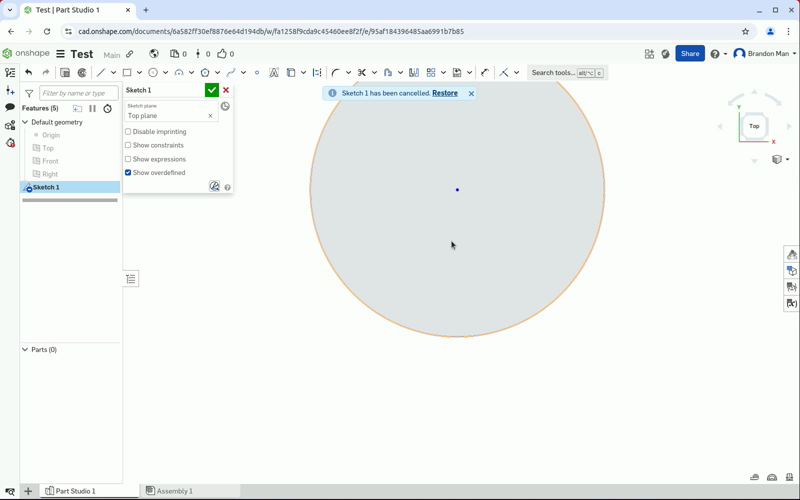
scroll(-6)
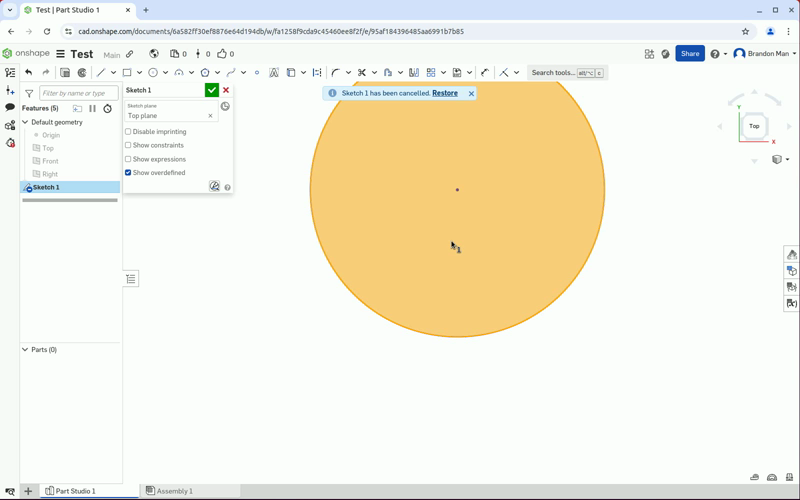
scroll(-6)
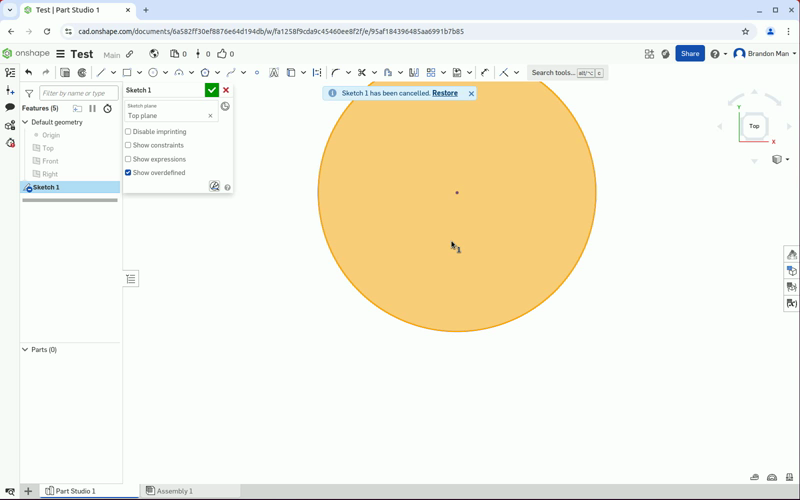
scroll(-6)
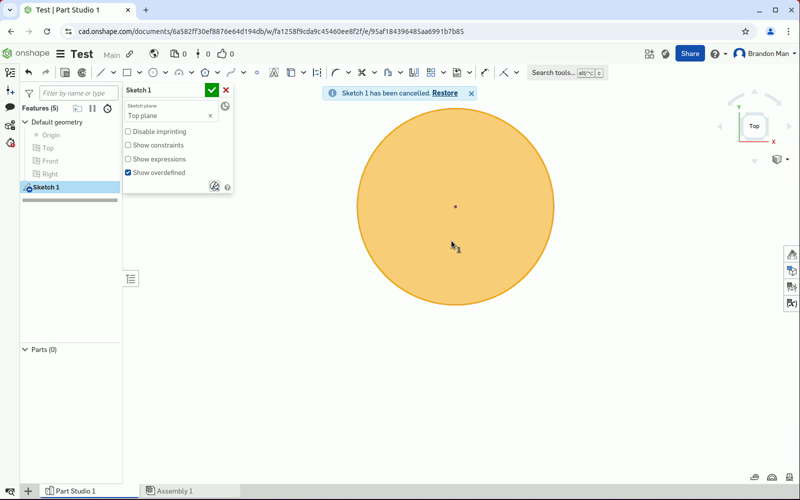
scroll(-6)
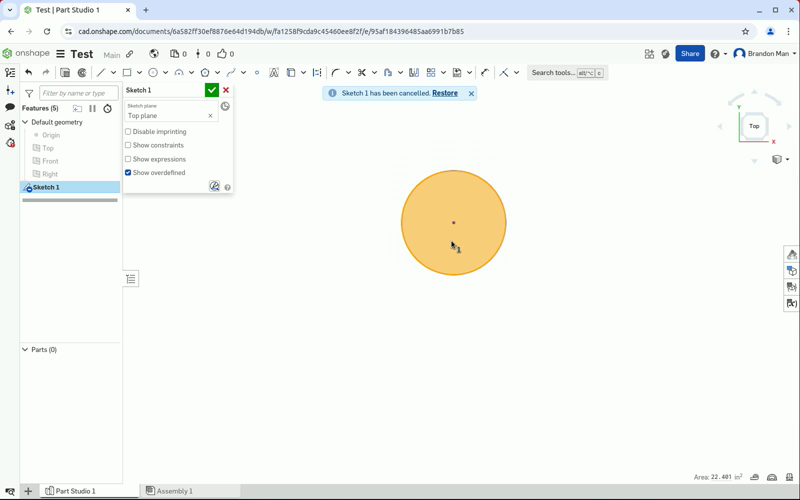
scroll(-6)
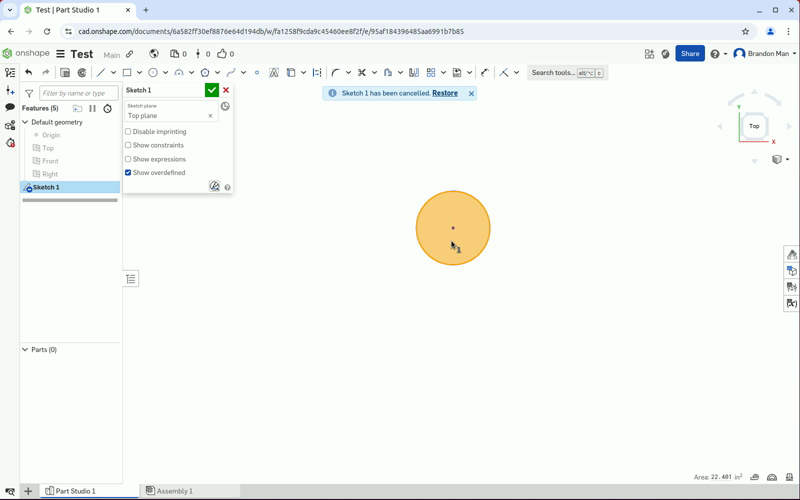
scroll(-6)
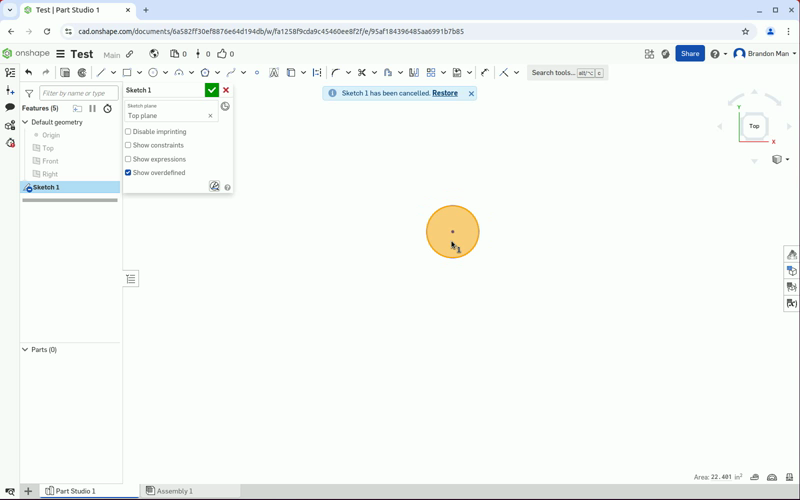
scroll(-6)
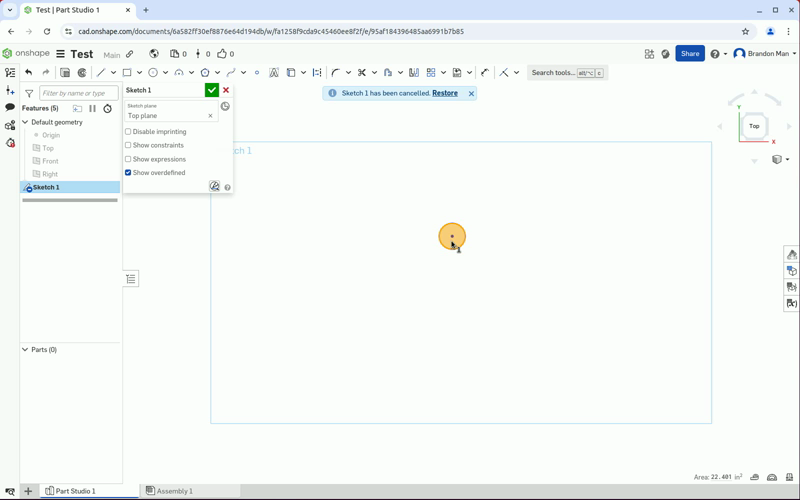
mouse_move(73, 352)
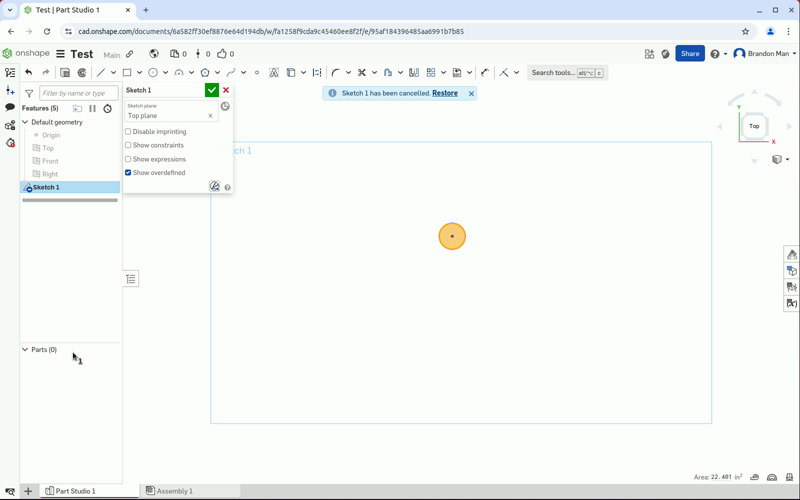
key(shift+y)
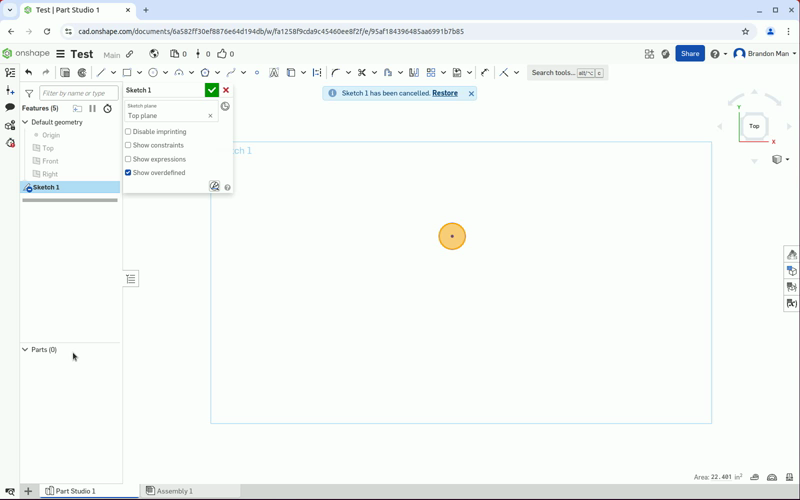
key(shift+e)
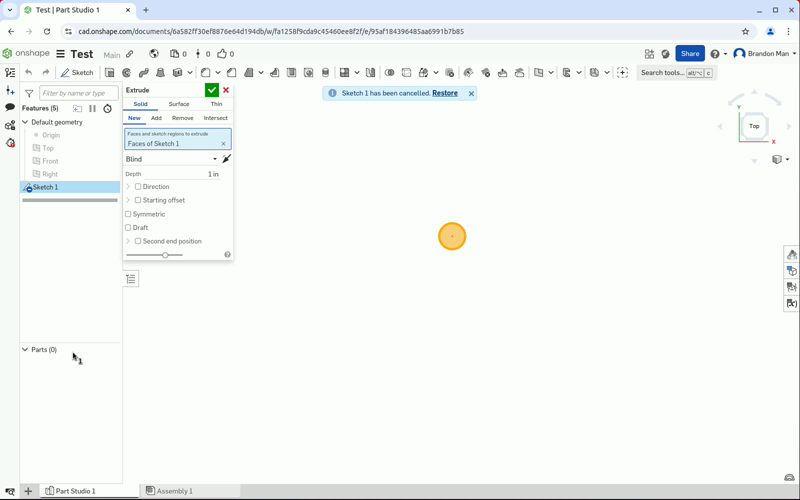
mouse_move(143, 106)
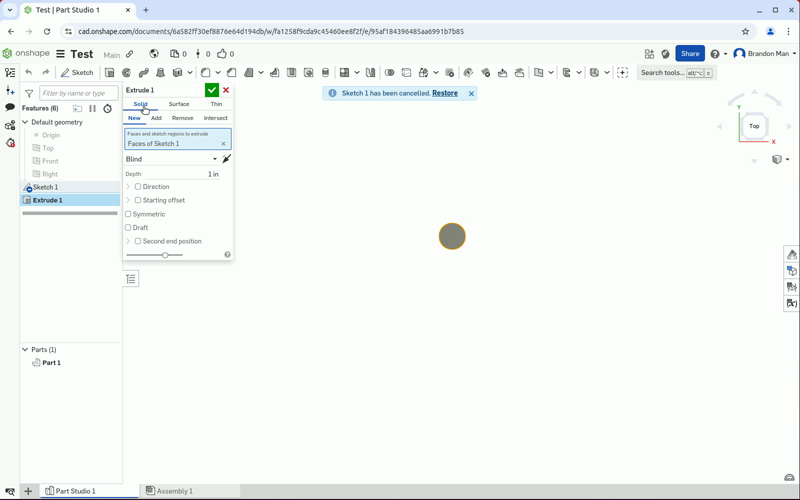
click(143, 106)
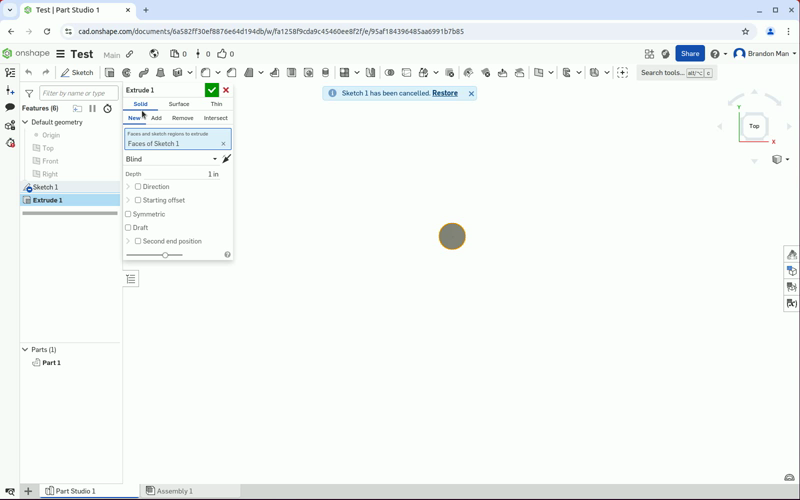
mouse_move(137, 120)
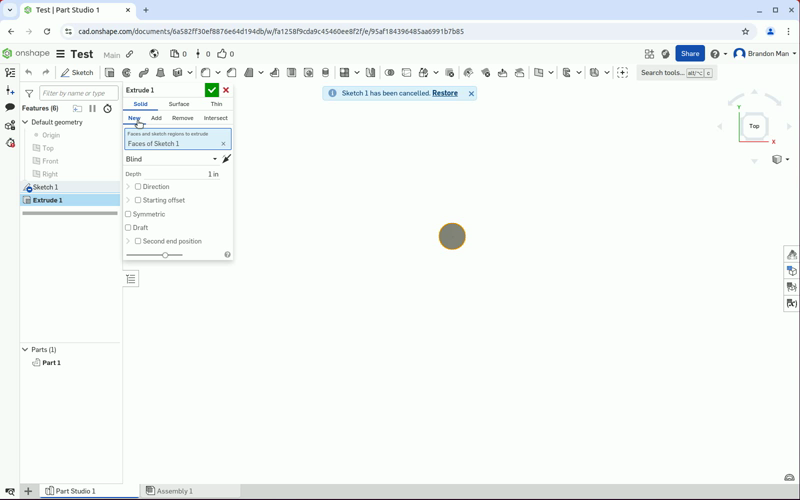
click(137, 120)
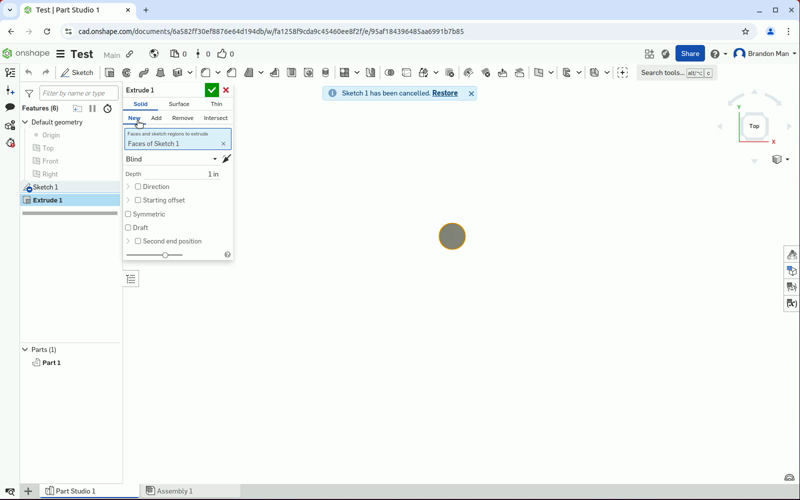
key(tab, 4)
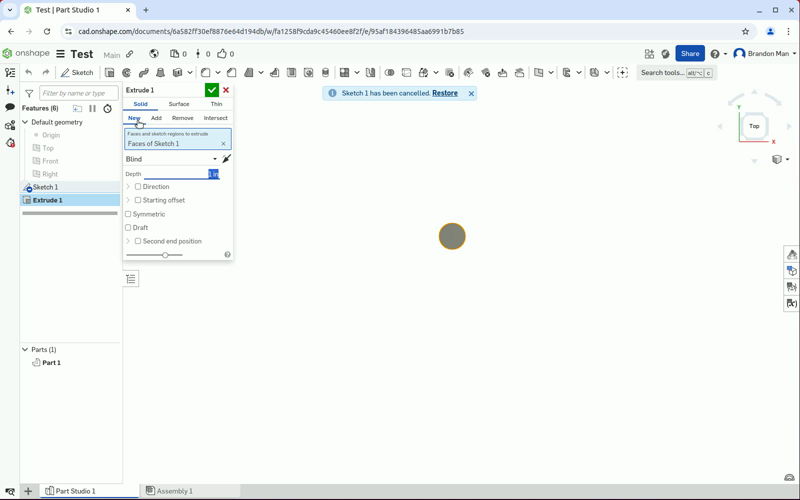
text(9.147)
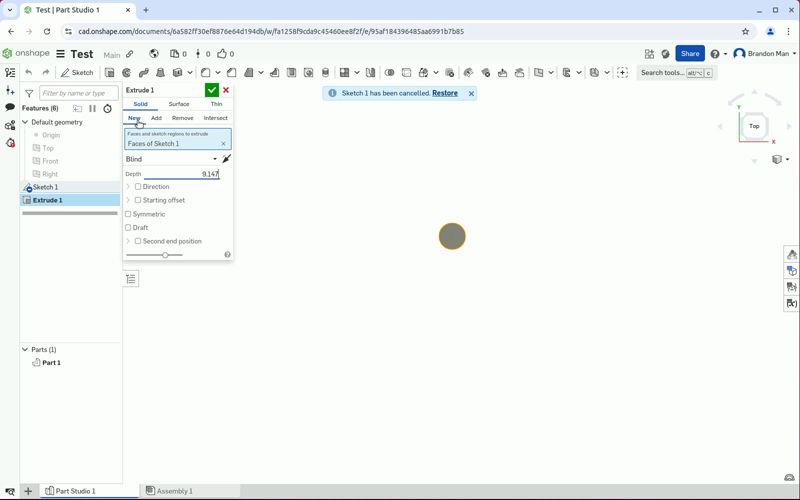
key(enter)
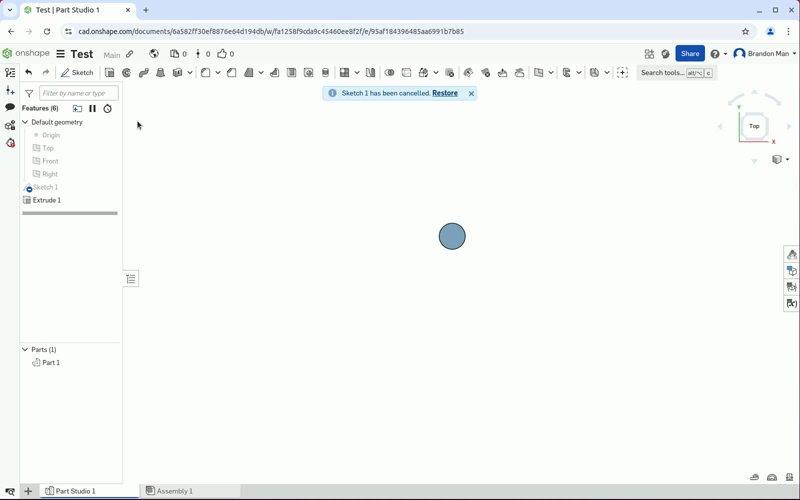
key(shift+h)
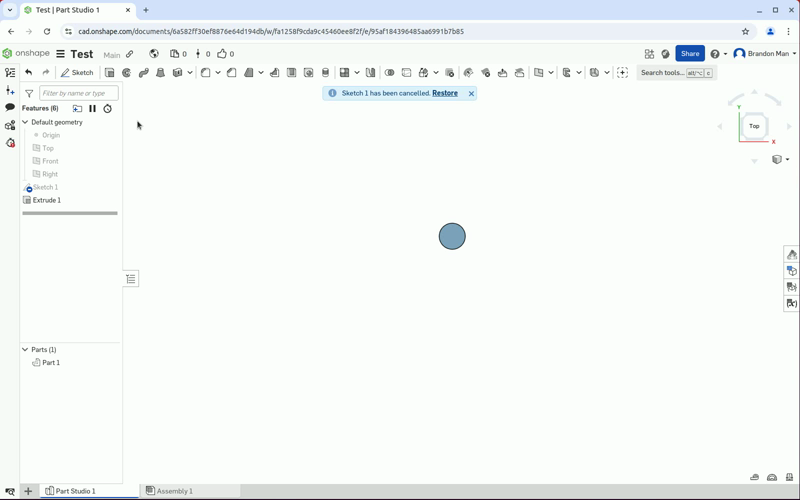
key(shift+h)
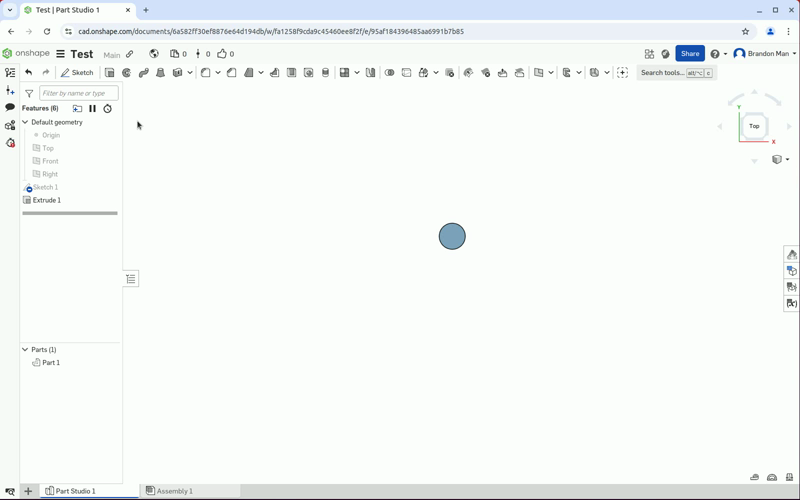
mouse_move(73, 189)
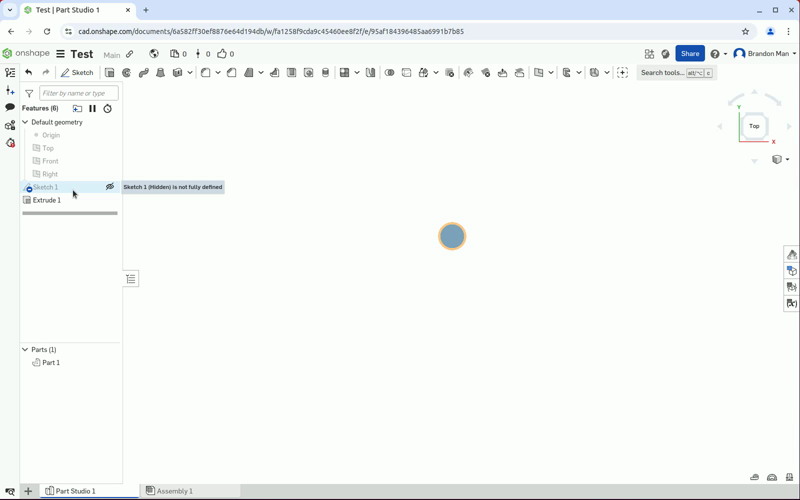
click(73, 189)
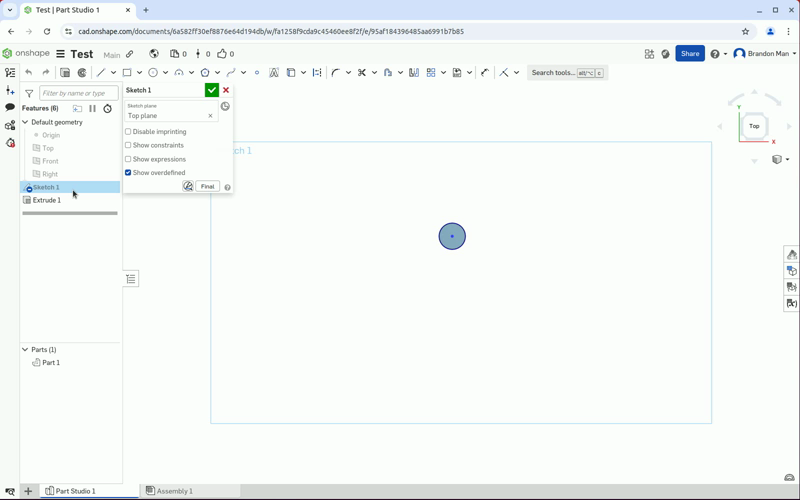
mouse_move(229, 92)
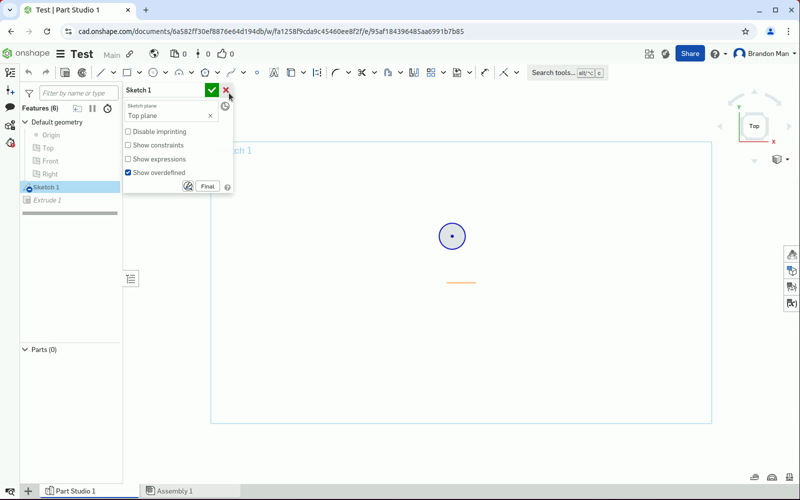
click(229, 92)
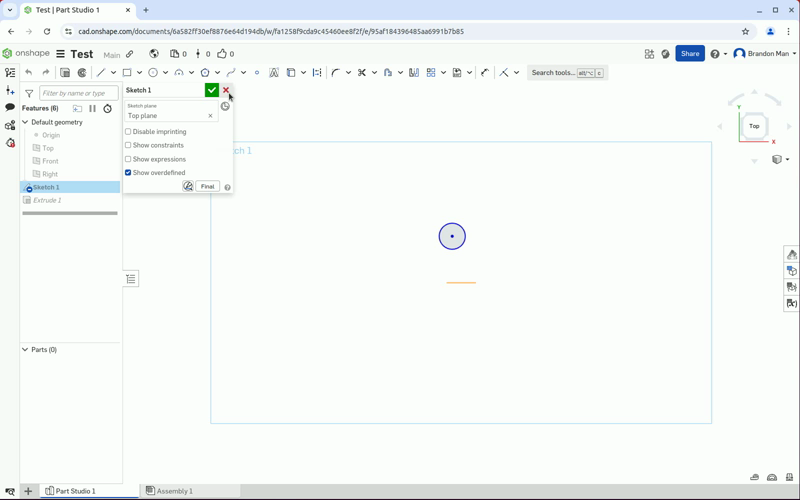
key(shift+s)
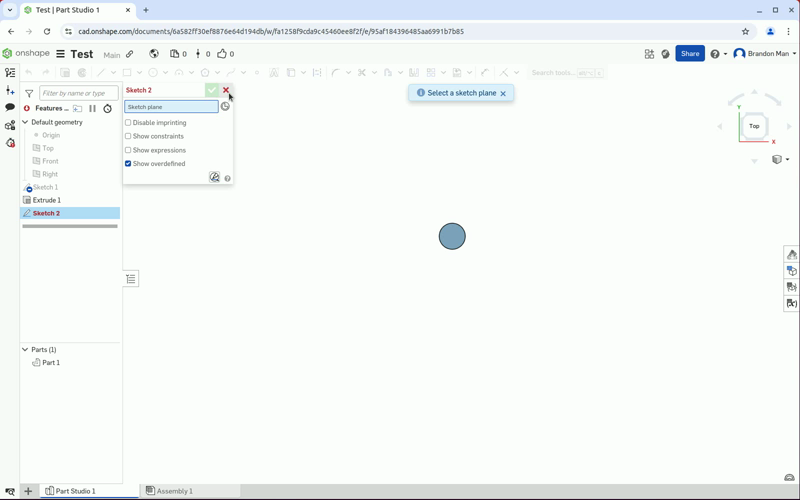
mouse_move(73, 150)
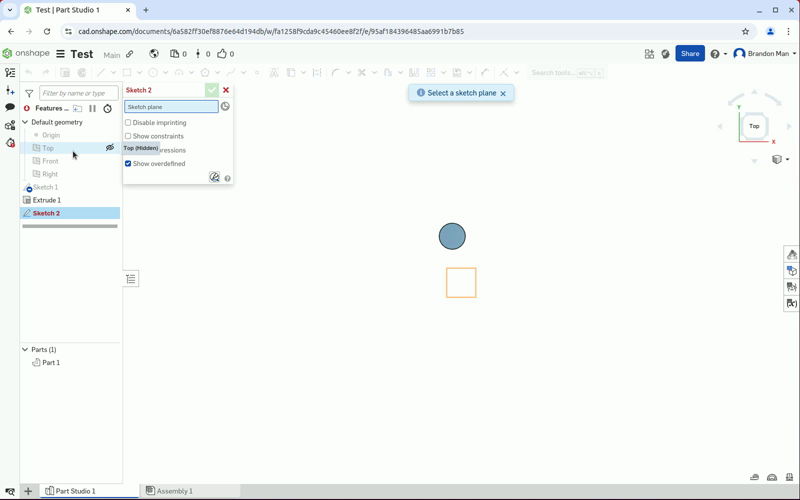
click(73, 150)
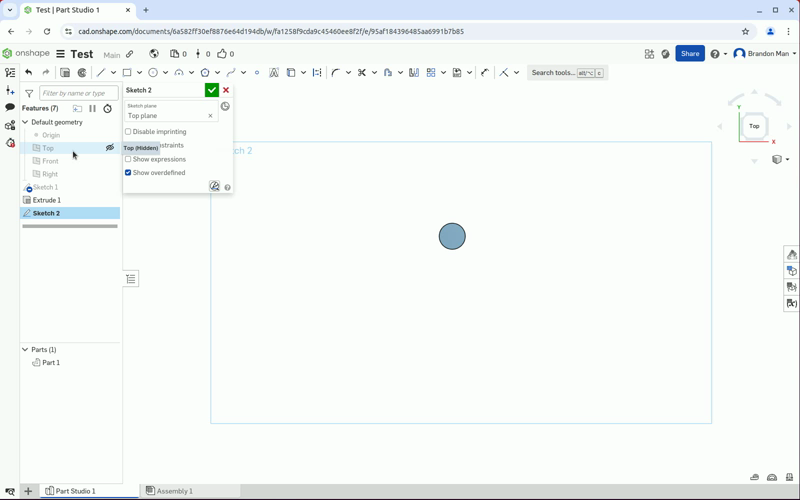
mouse_move(73, 352)
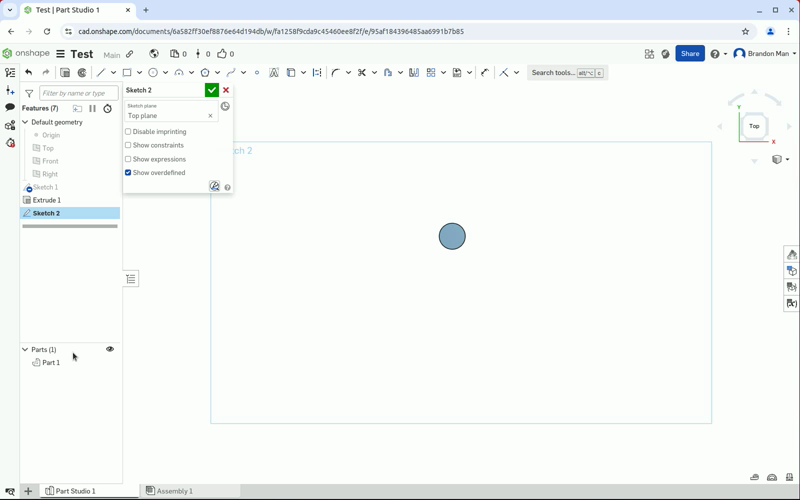
key(y)
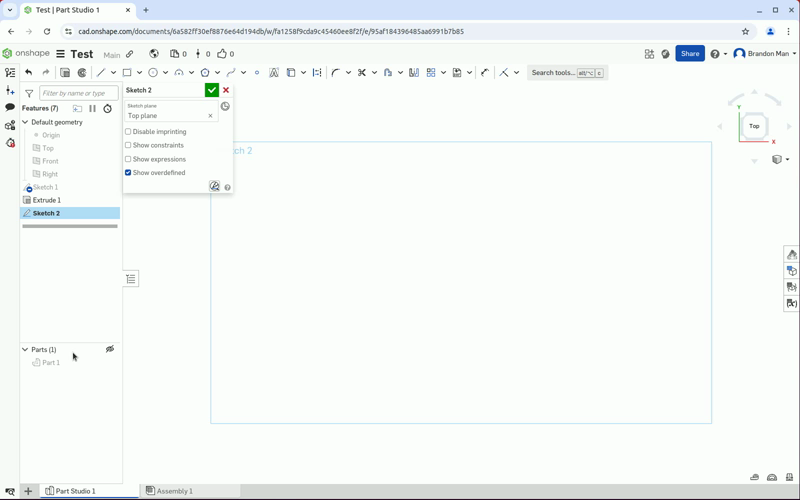
key(a)
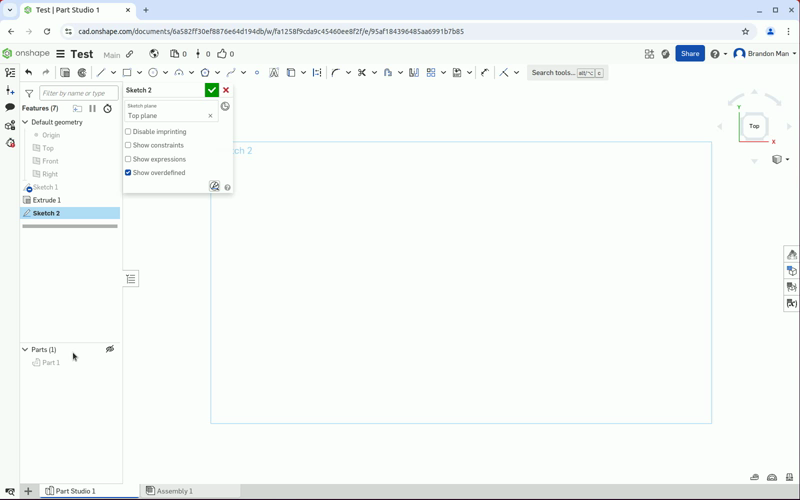
key_down(shift)
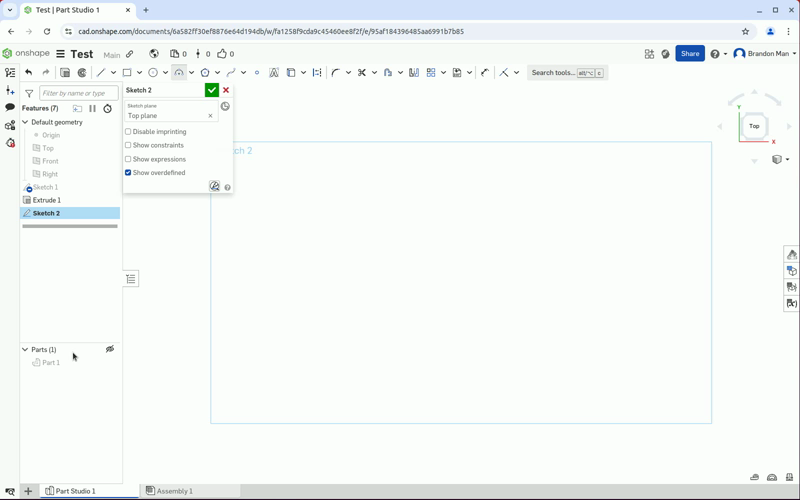
mouse_move(410, 232)
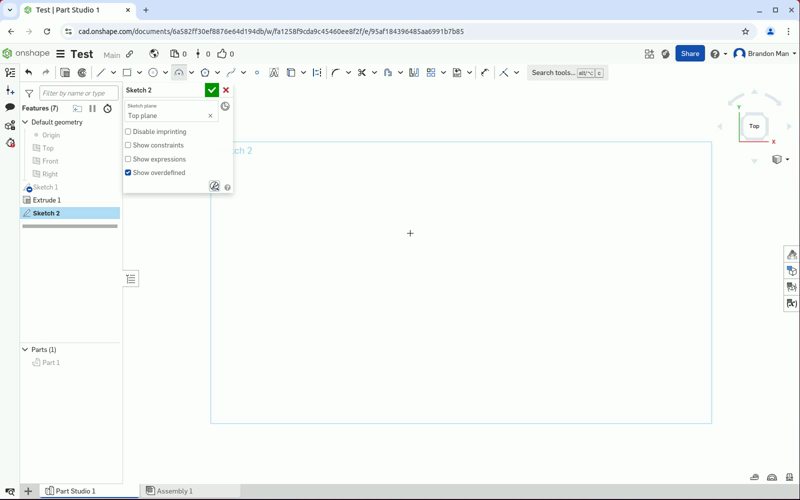
click(410, 232)
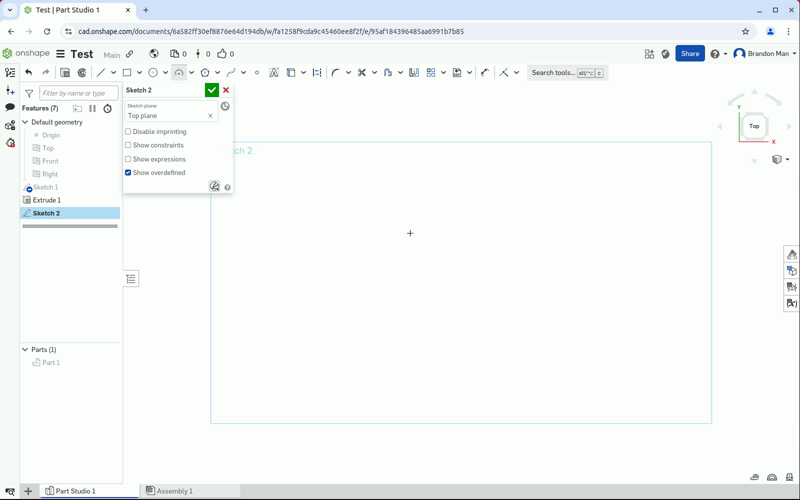
key_up(shift)
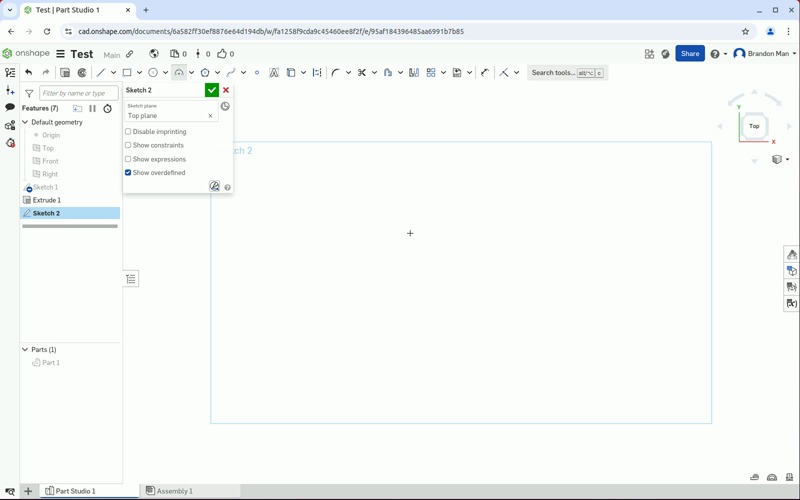
key_down(shift)
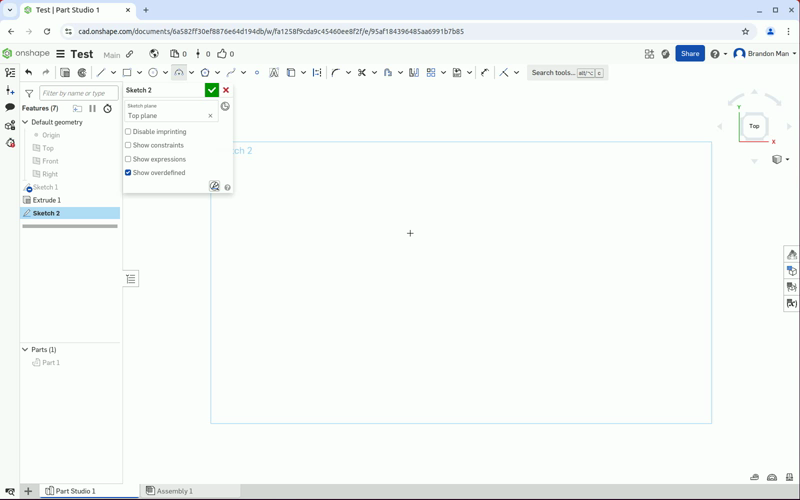
mouse_move(460, 282)
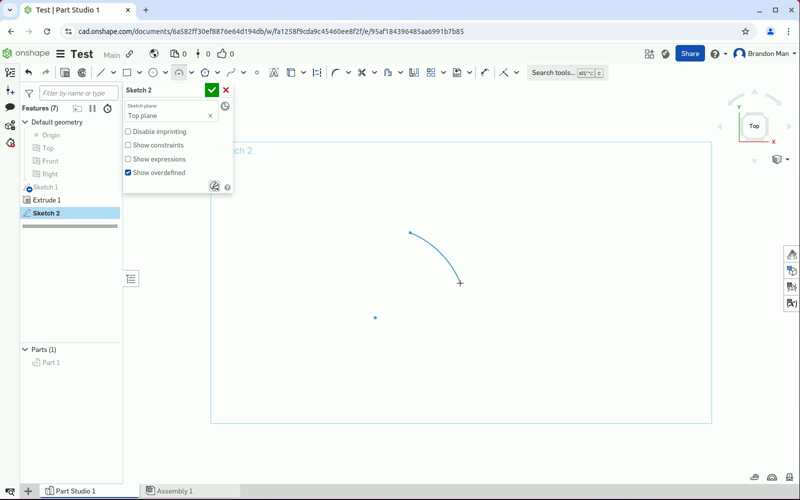
click(460, 282)
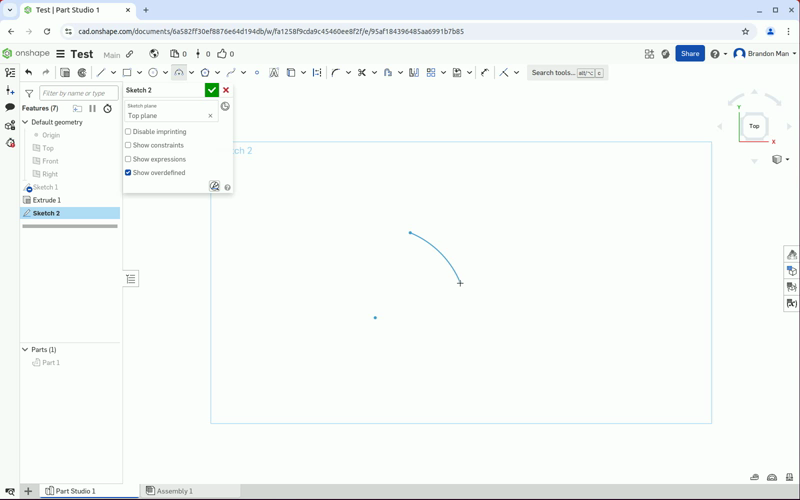
mouse_move(425, 267)
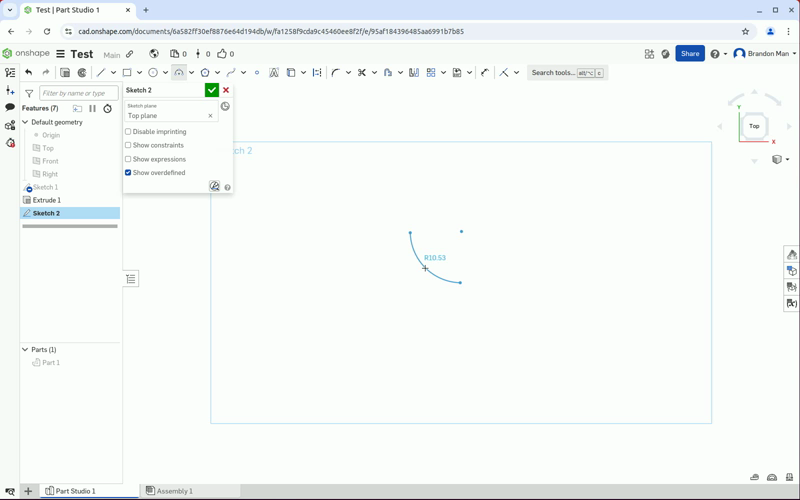
click(425, 267)
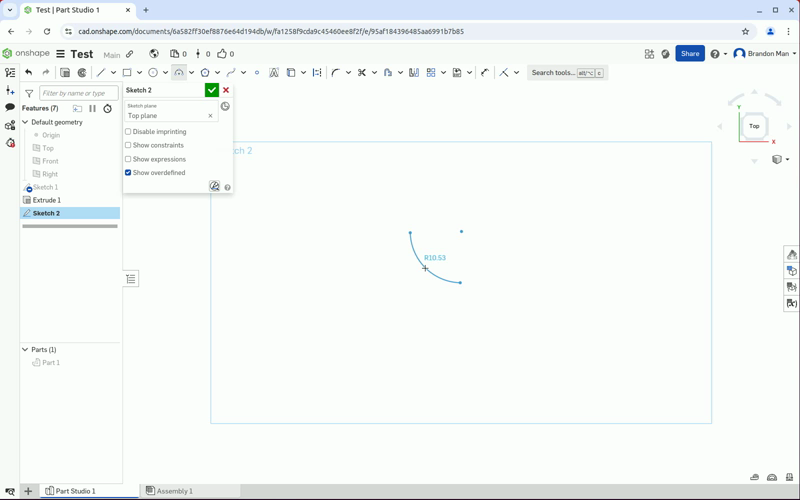
key_up(shift)
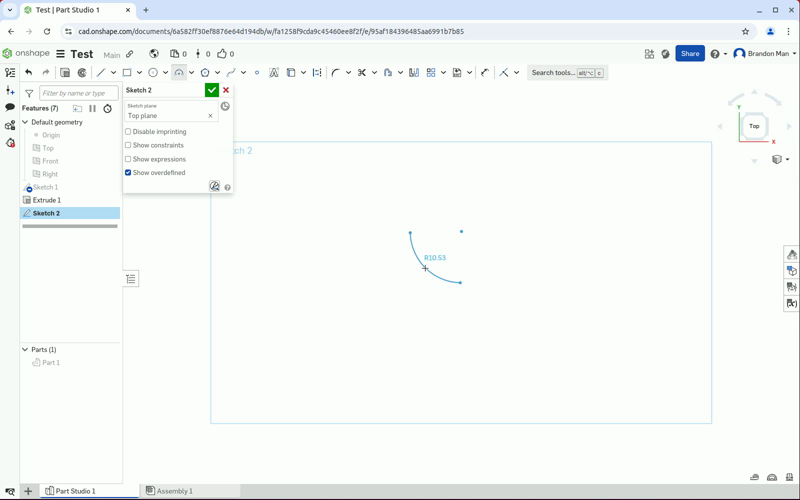
key(esc)
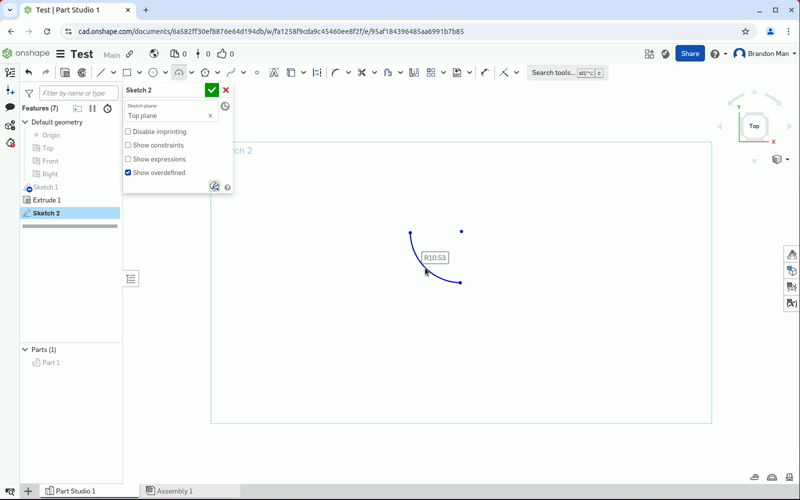
key(l)
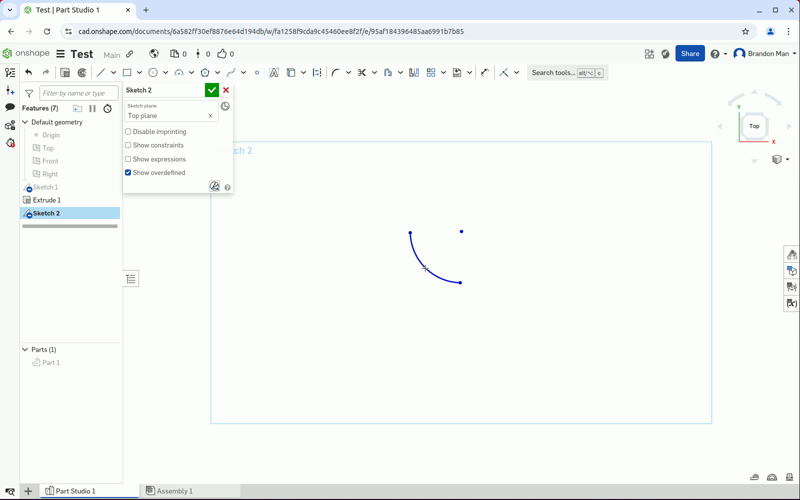
mouse_move(460, 282)
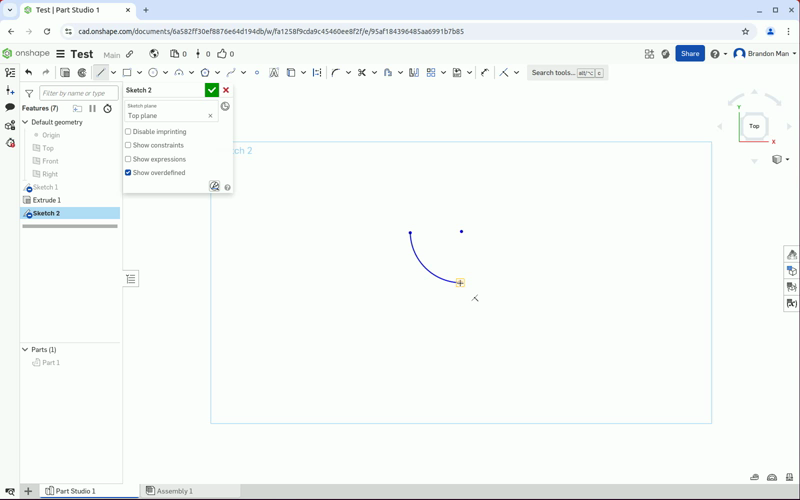
click(460, 282)
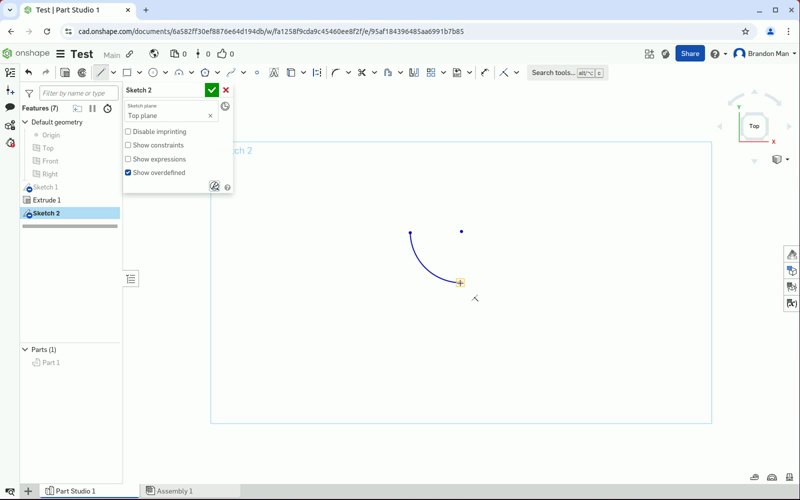
key_down(shift)
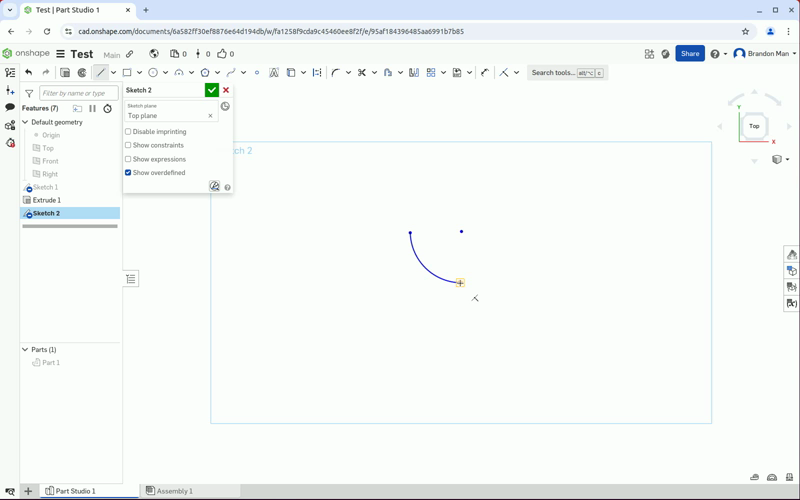
mouse_move(490, 282)
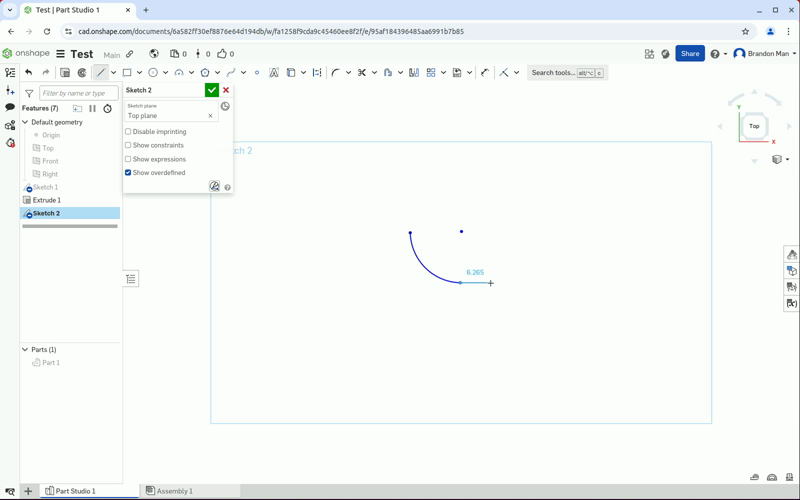
mouse_move(498, 282)
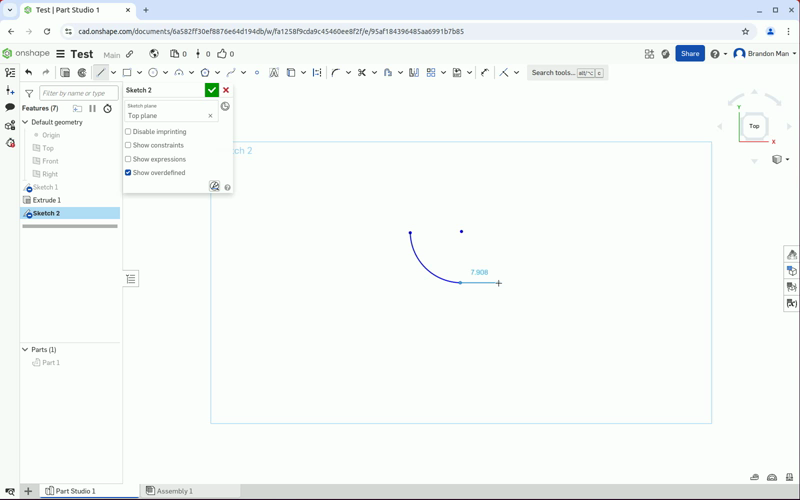
click(498, 282)
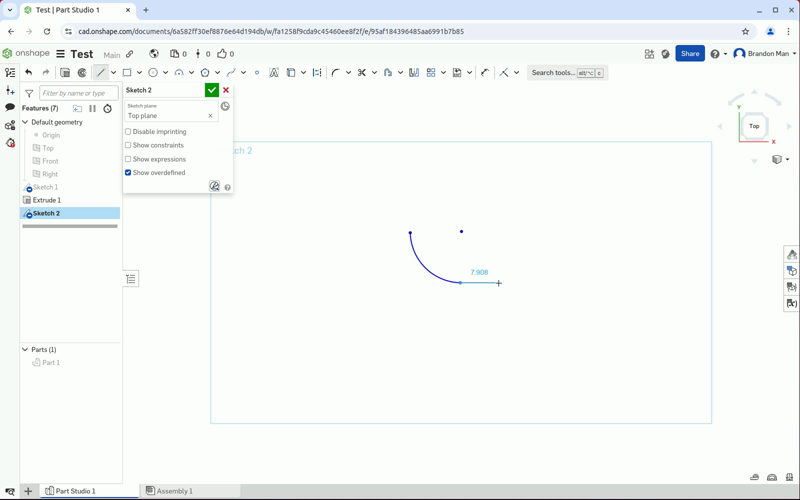
key_up(shift)
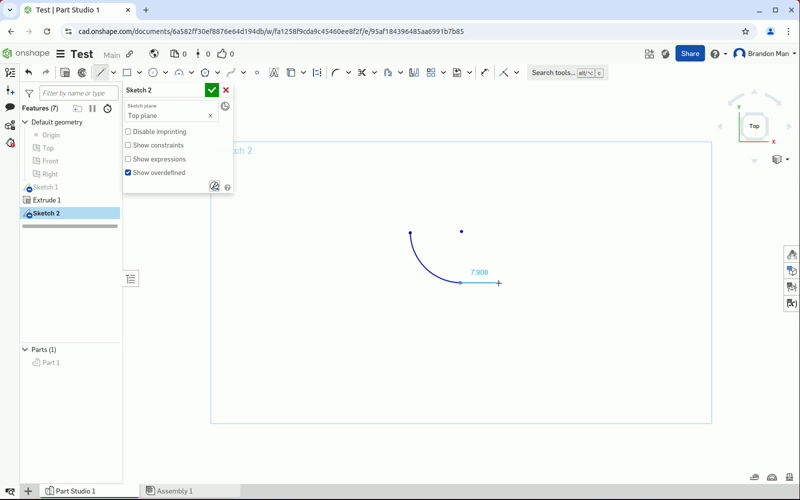
key_down(shift)
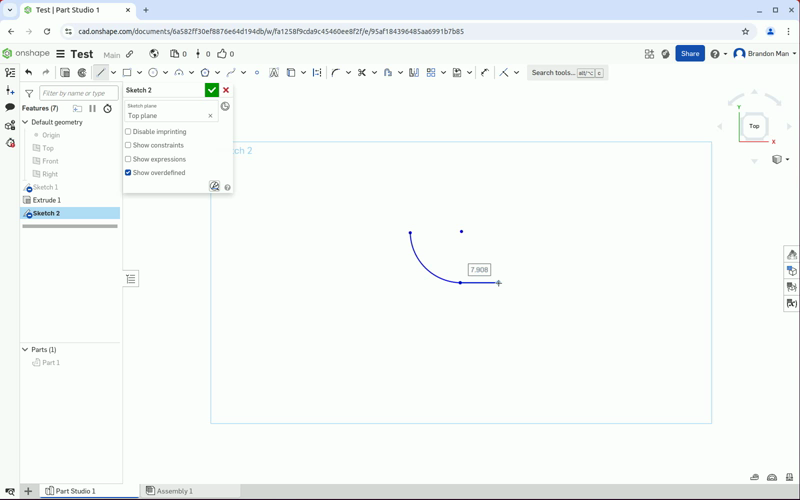
mouse_move(528, 282)
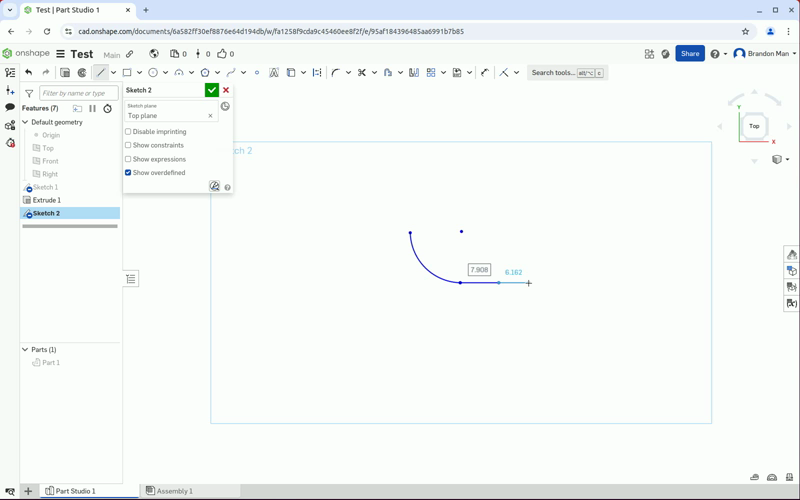
mouse_move(498, 232)
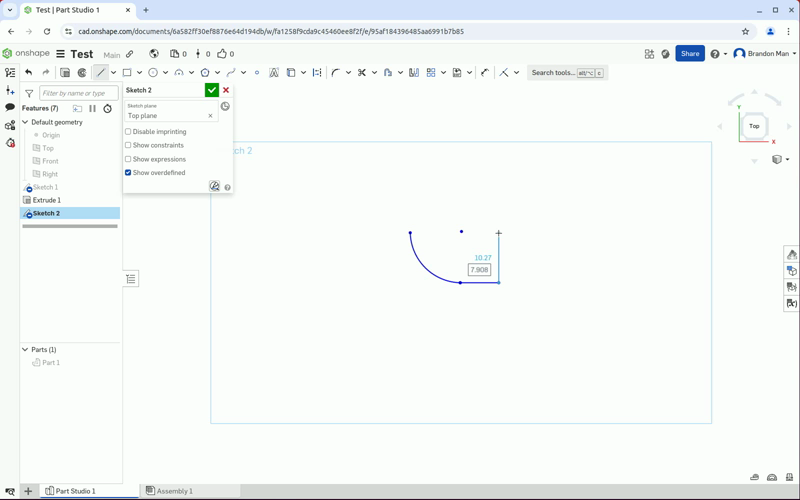
click(498, 232)
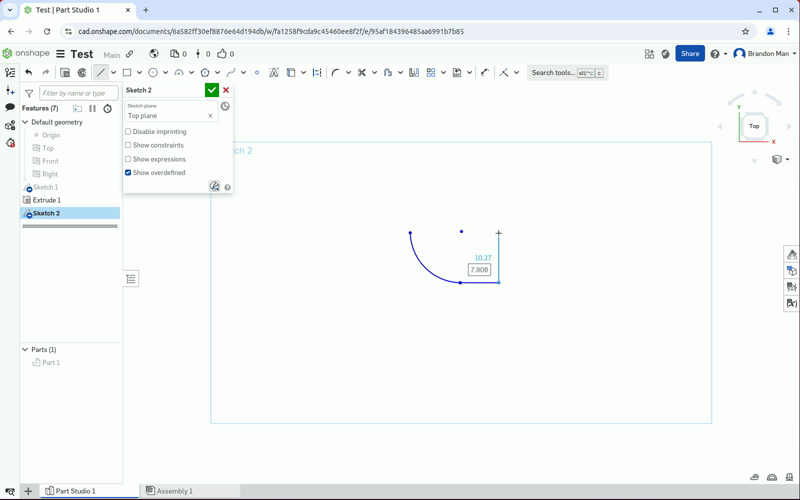
key_up(shift)
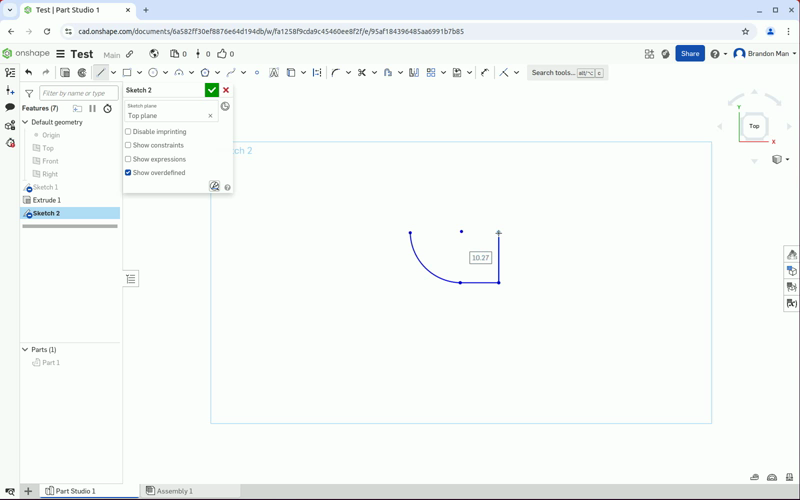
key_down(shift)
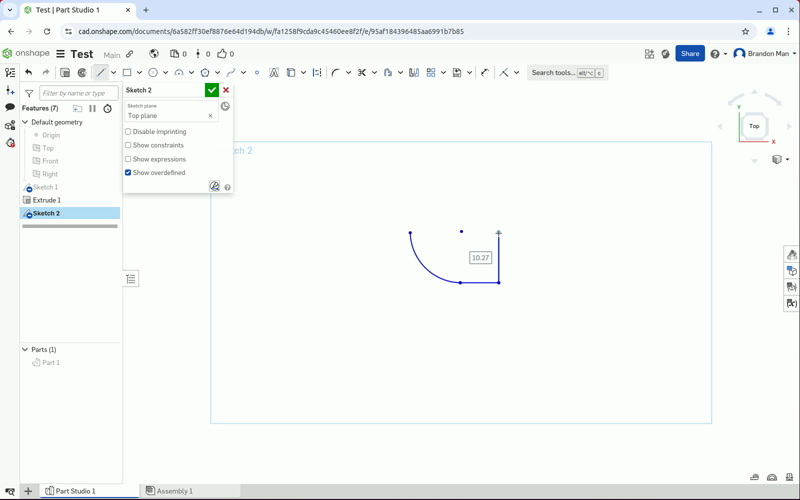
mouse_move(528, 232)
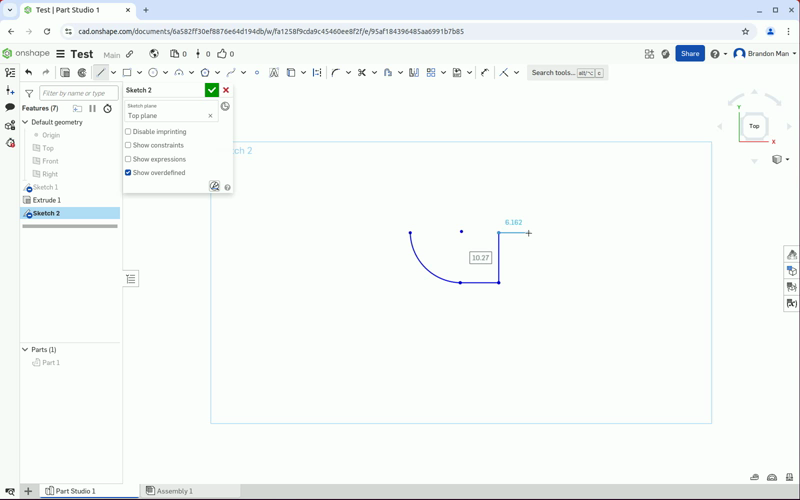
mouse_move(480, 232)
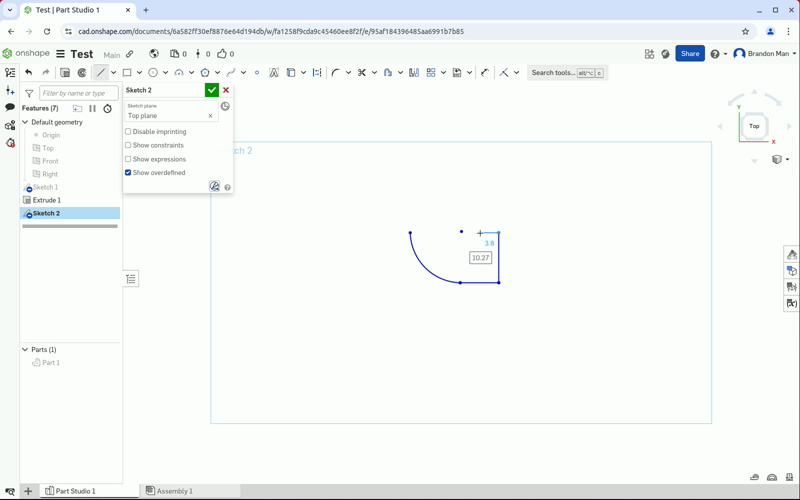
click(480, 232)
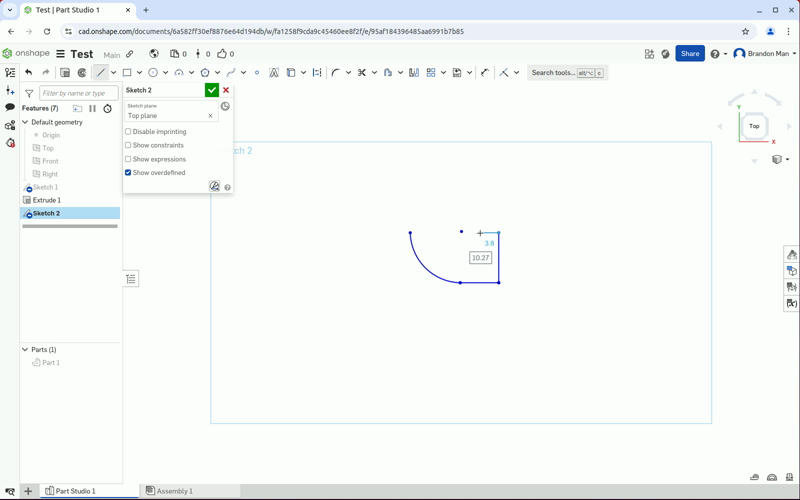
key_up(shift)
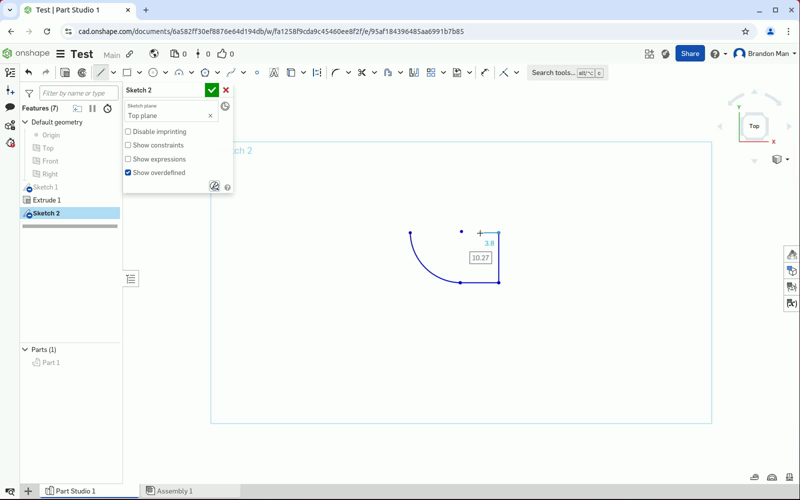
key(esc)
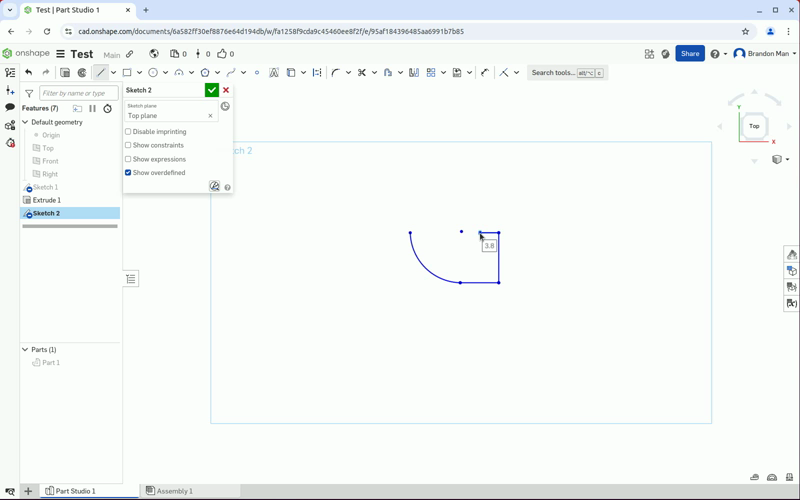
key(a)
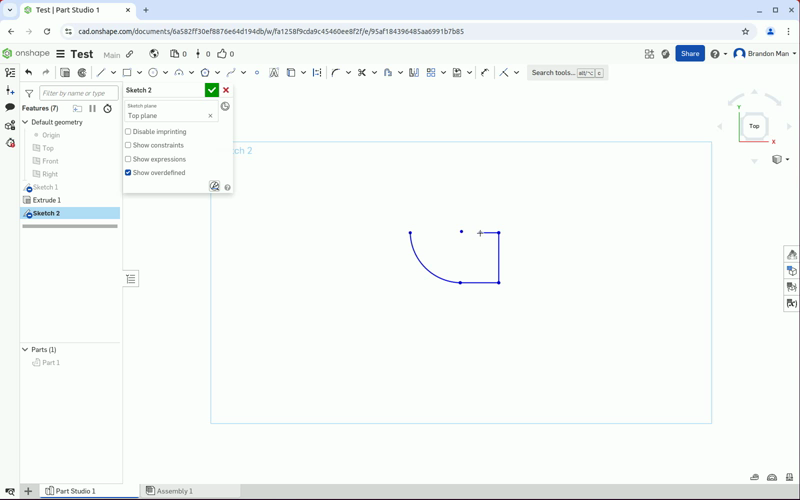
mouse_move(480, 232)
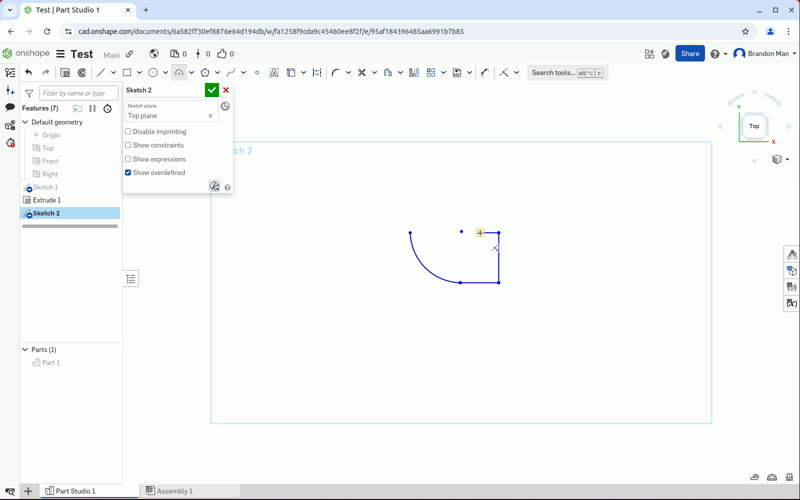
click(480, 232)
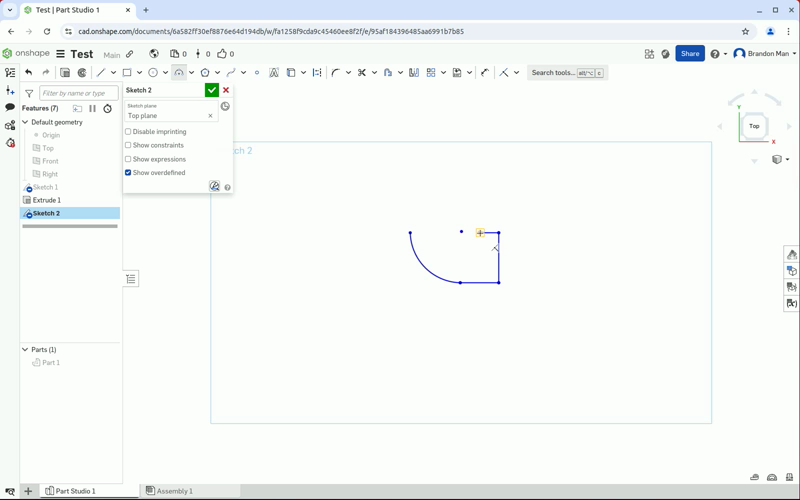
key_down(shift)
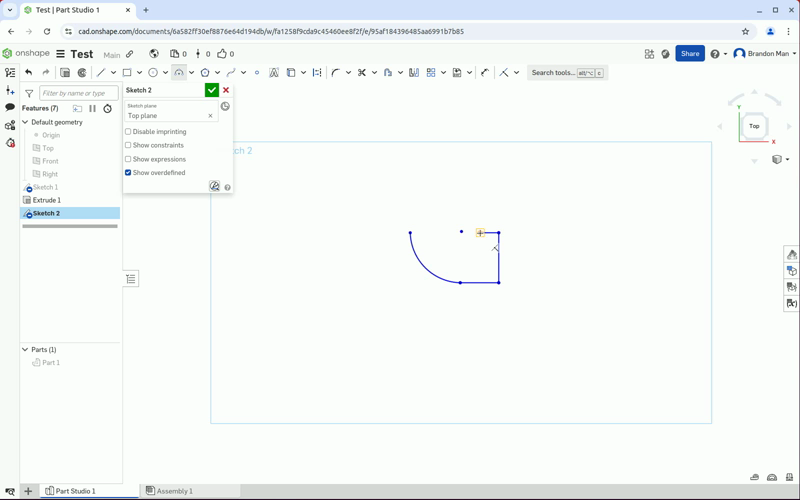
mouse_move(460, 213)
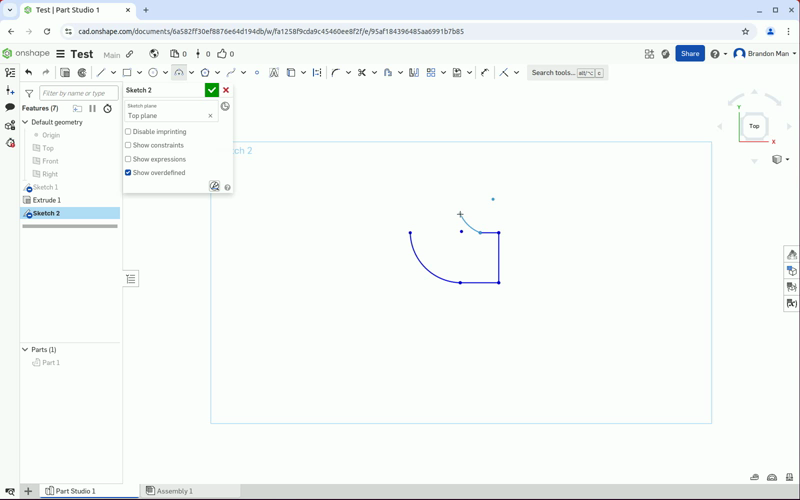
click(460, 213)
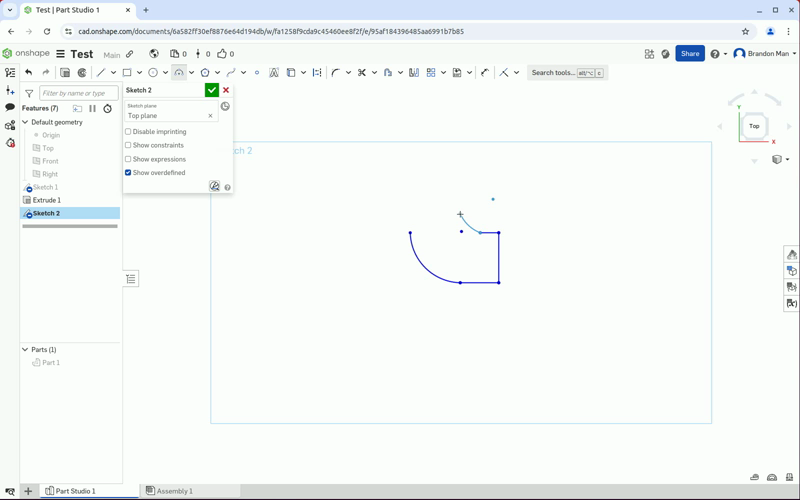
mouse_move(466, 227)
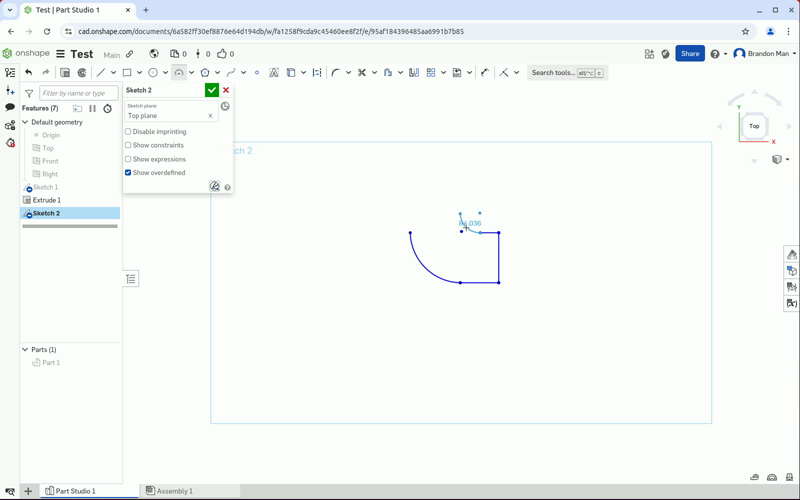
click(466, 227)
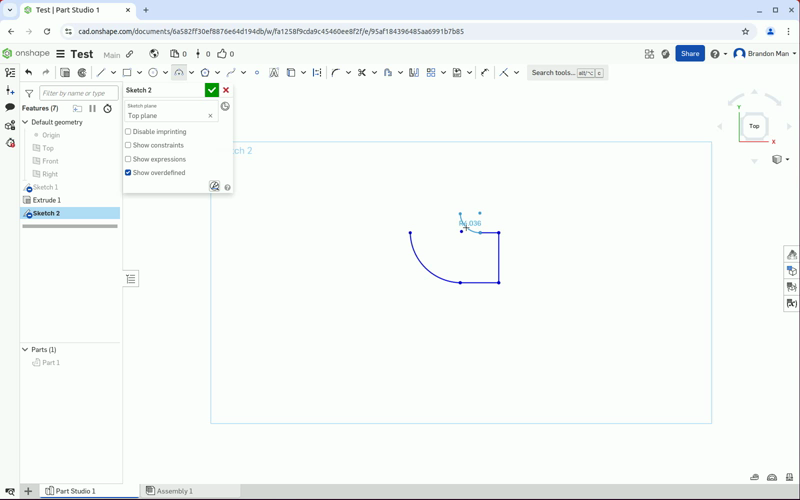
key_up(shift)
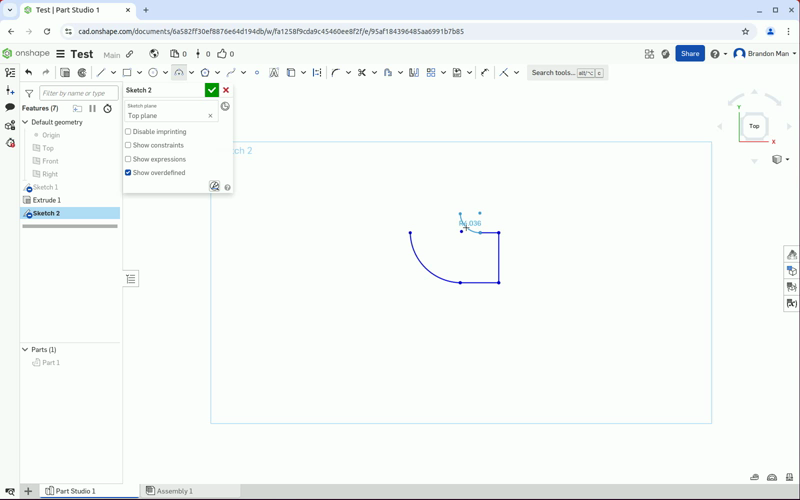
key(esc)
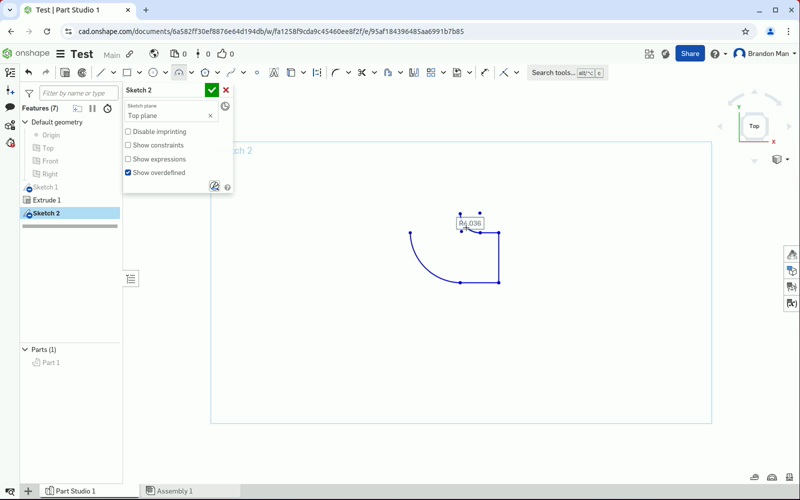
key(l)
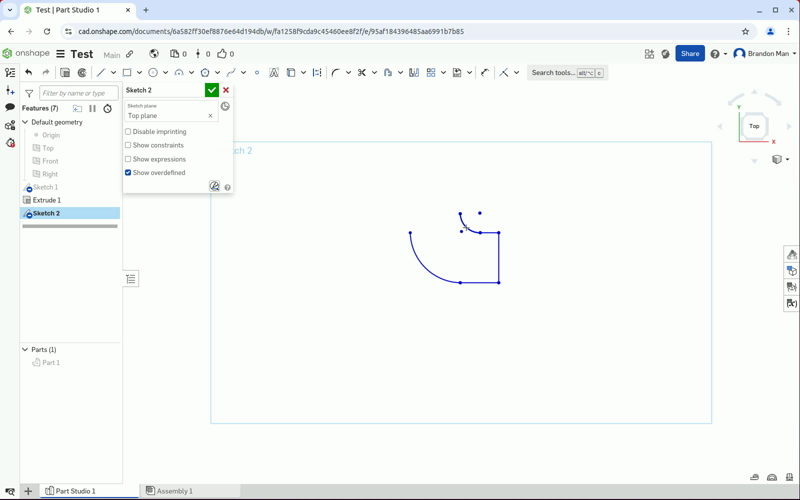
mouse_move(460, 213)
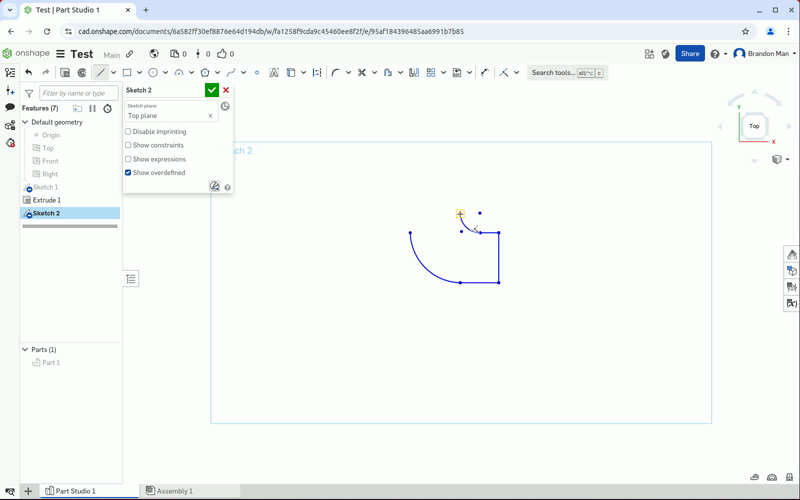
click(460, 213)
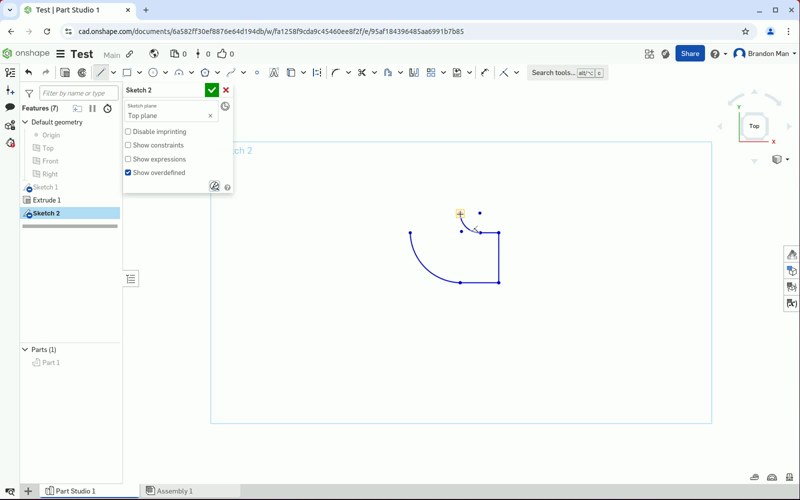
key_down(shift)
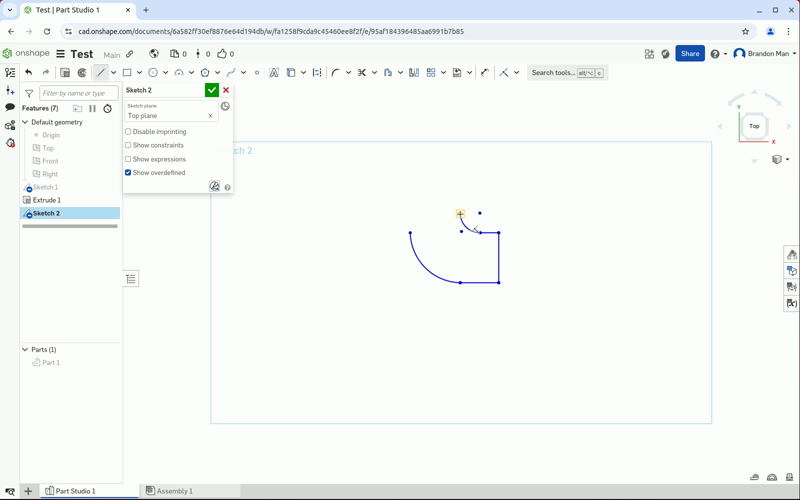
mouse_move(490, 213)
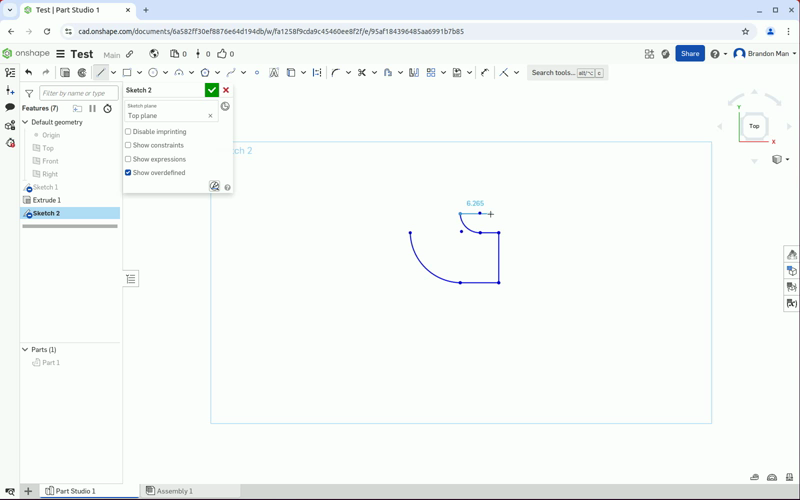
mouse_move(460, 169)
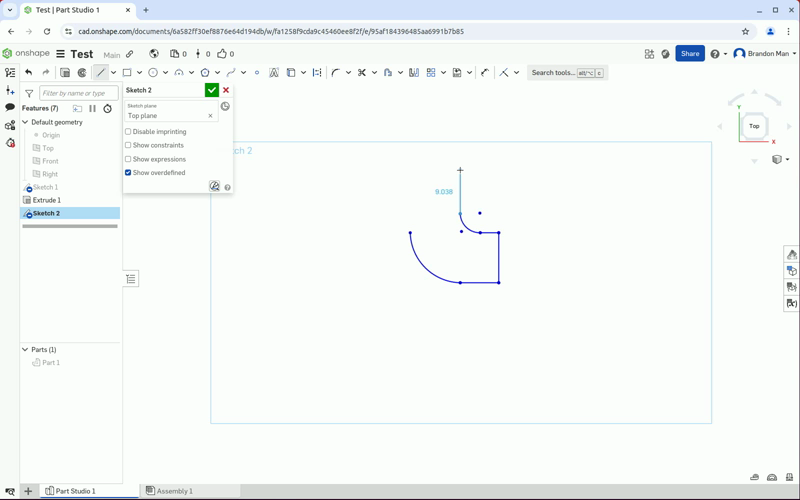
click(460, 169)
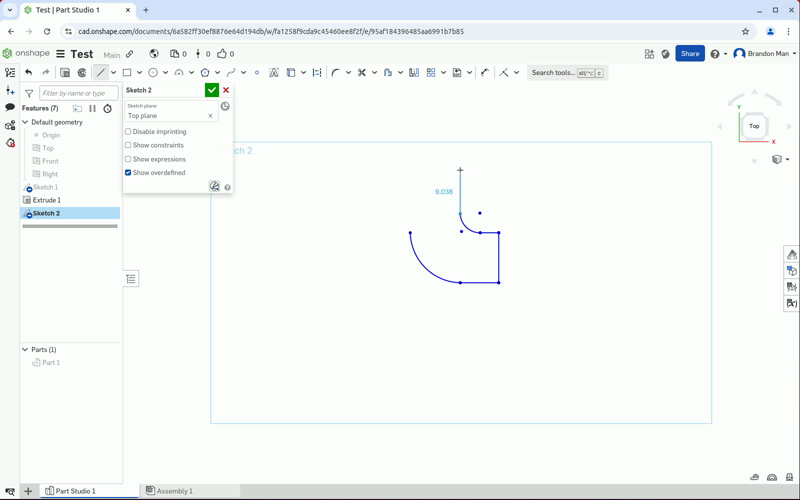
key_up(shift)
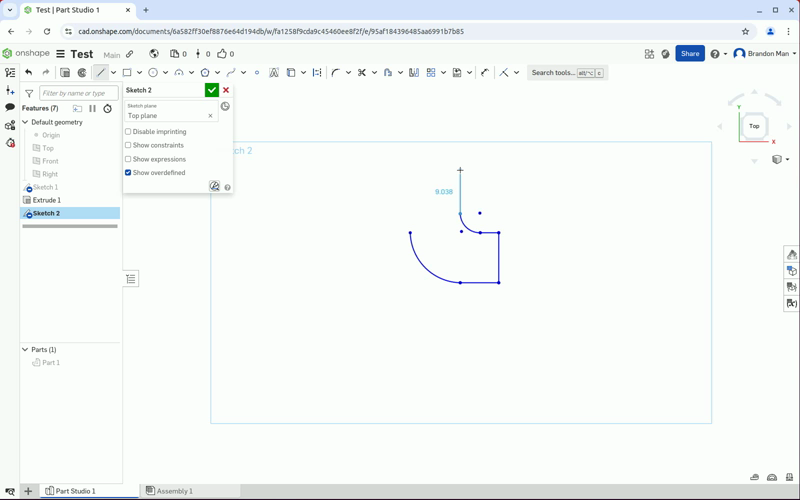
key_down(shift)
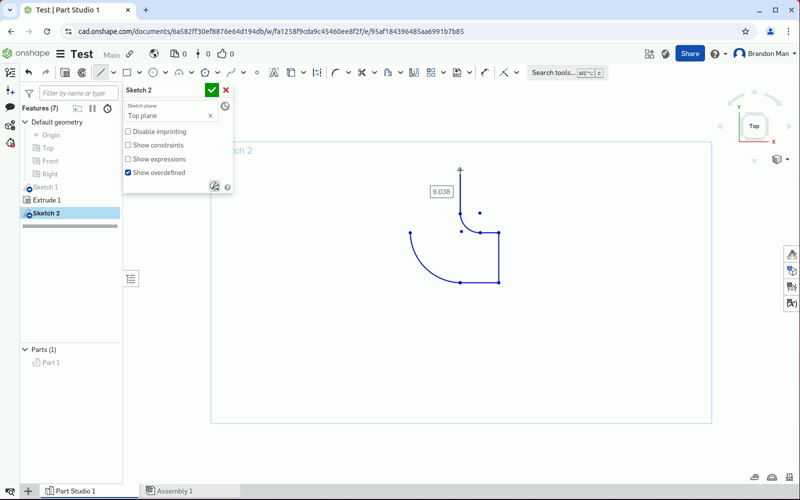
mouse_move(490, 169)
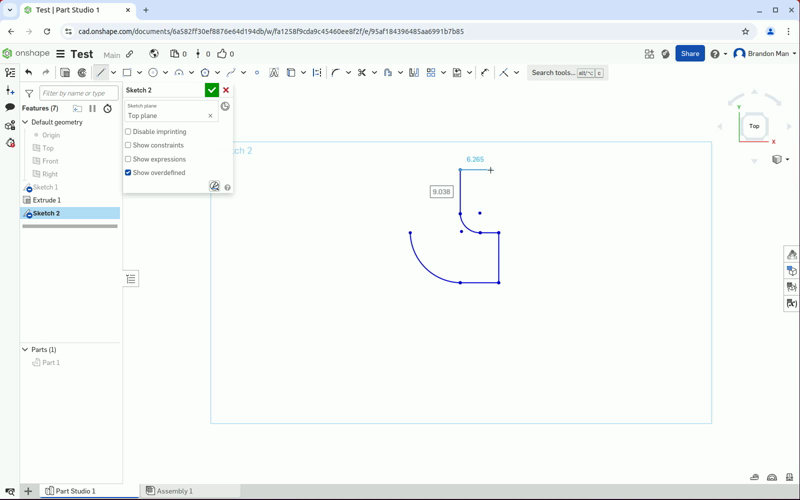
mouse_move(410, 169)
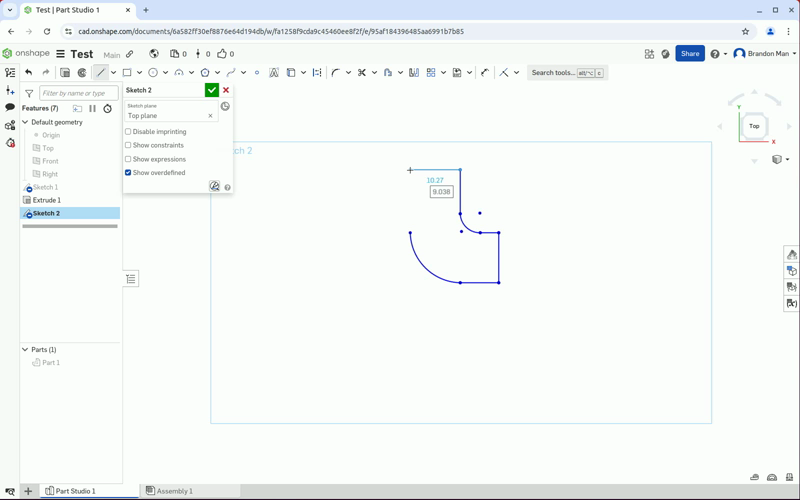
click(410, 169)
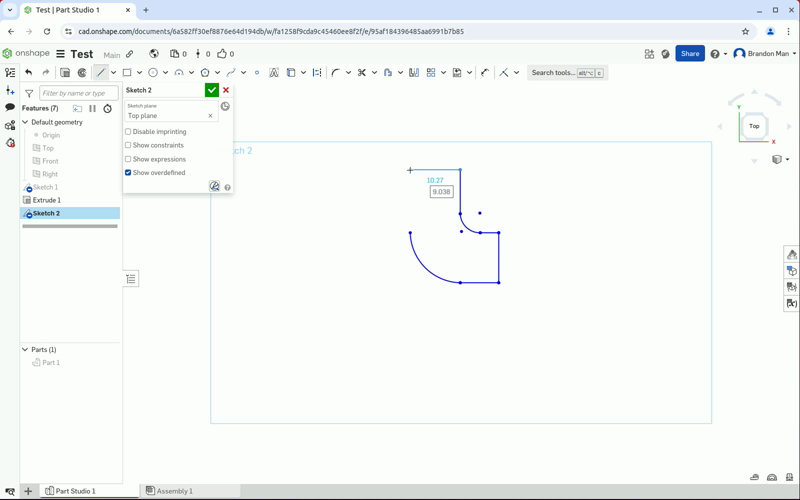
key_up(shift)
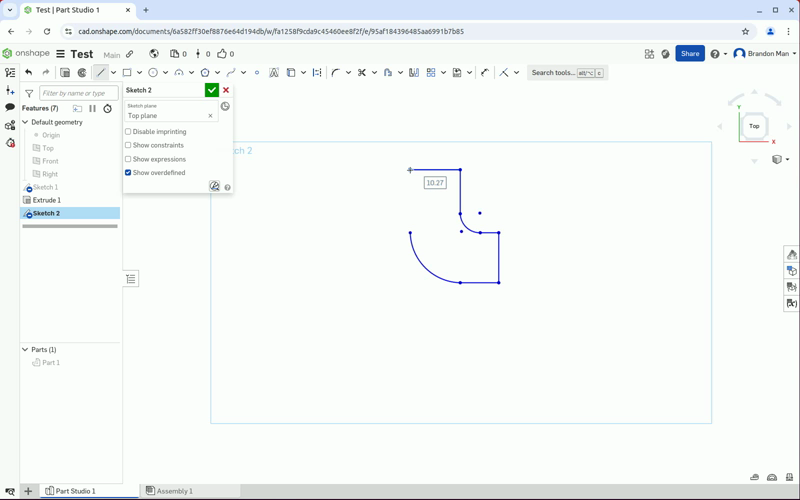
key_down(shift)
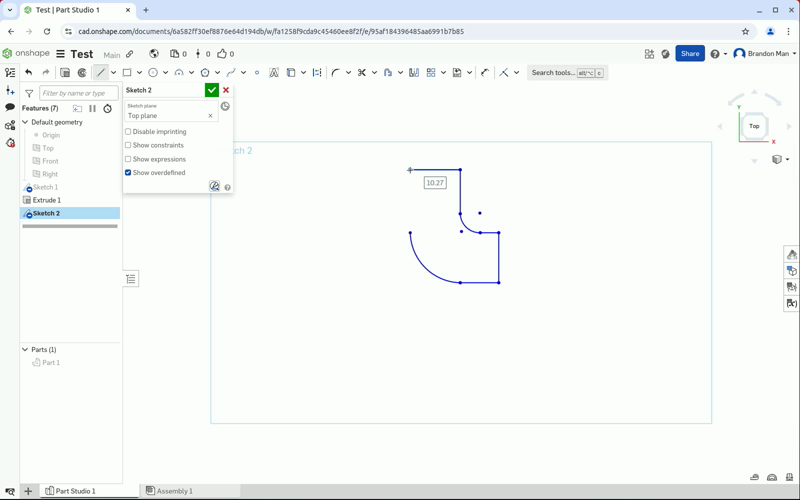
mouse_move(410, 232)
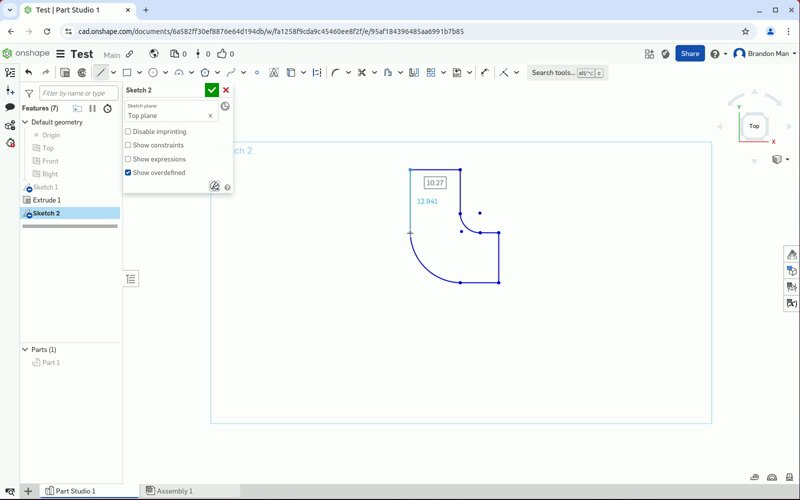
key_up(shift)
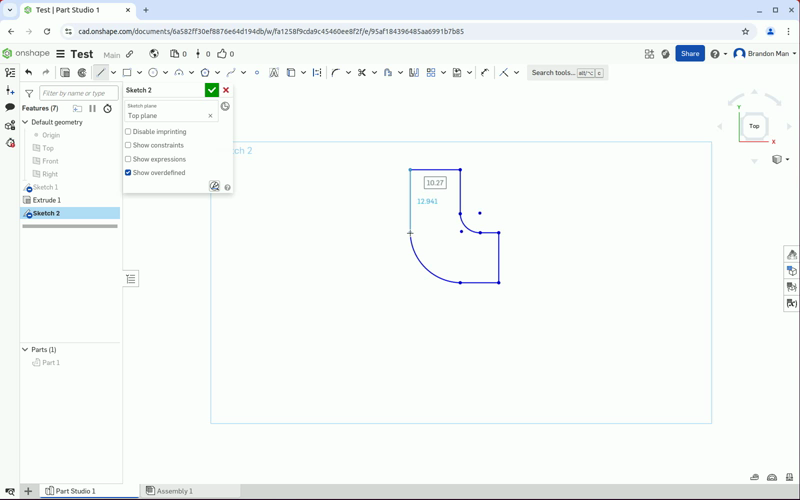
click(410, 232)
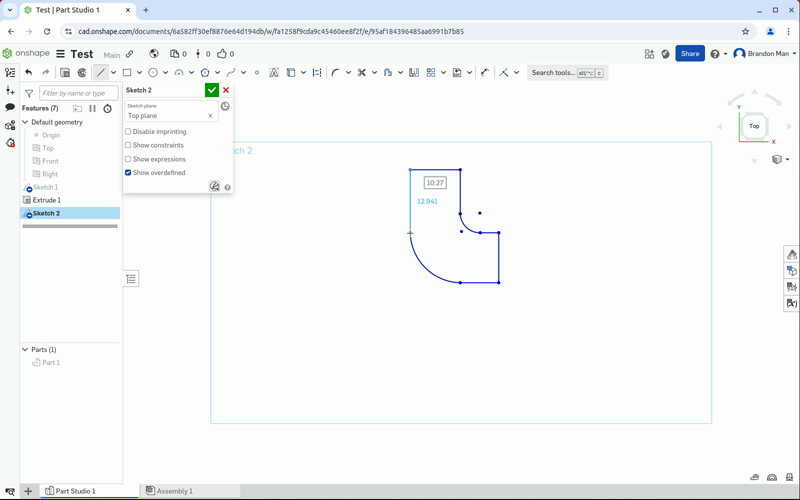
key(esc)
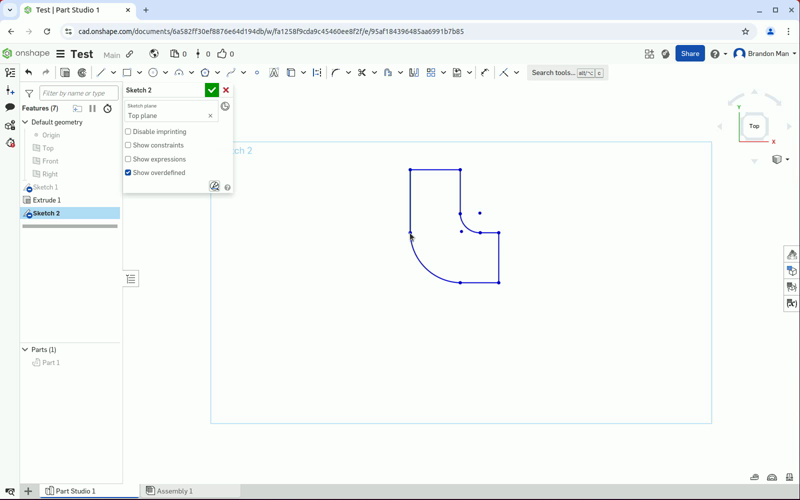
key(c)
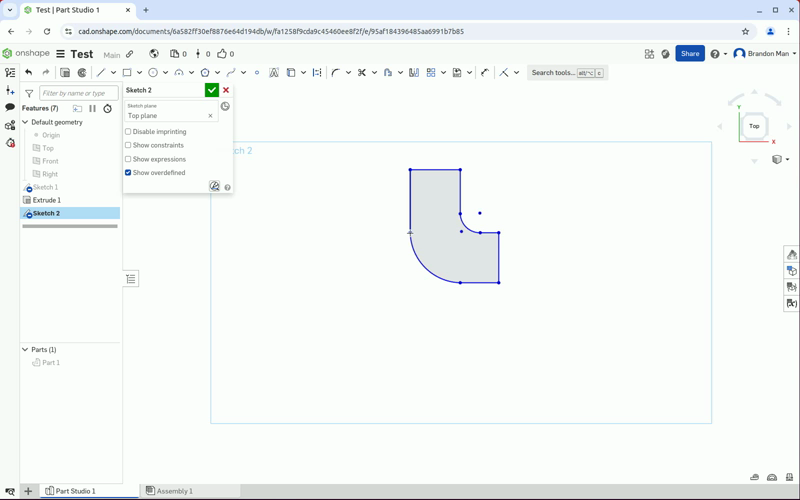
key_down(shift)
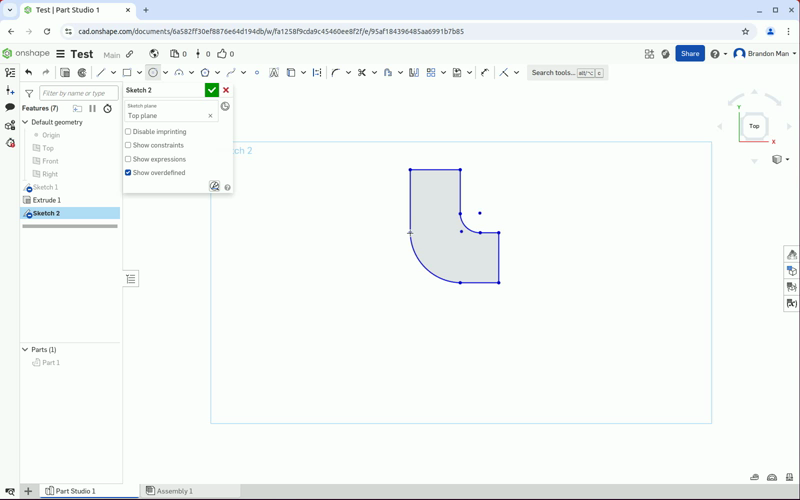
mouse_move(423, 190)
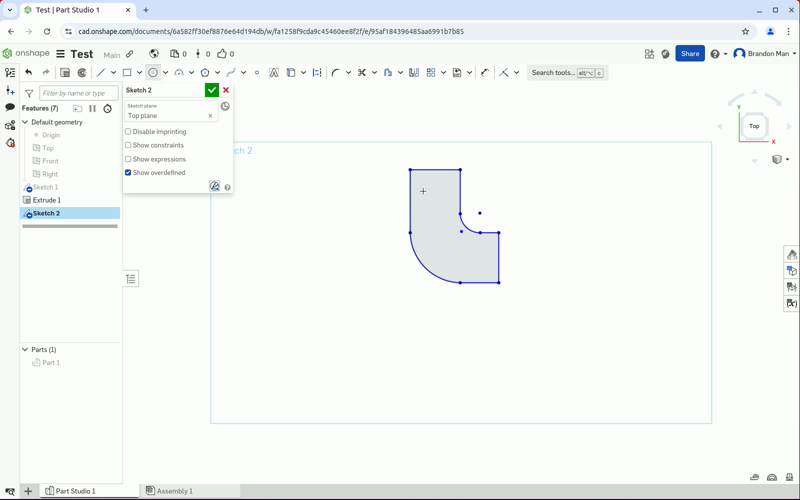
click(423, 190)
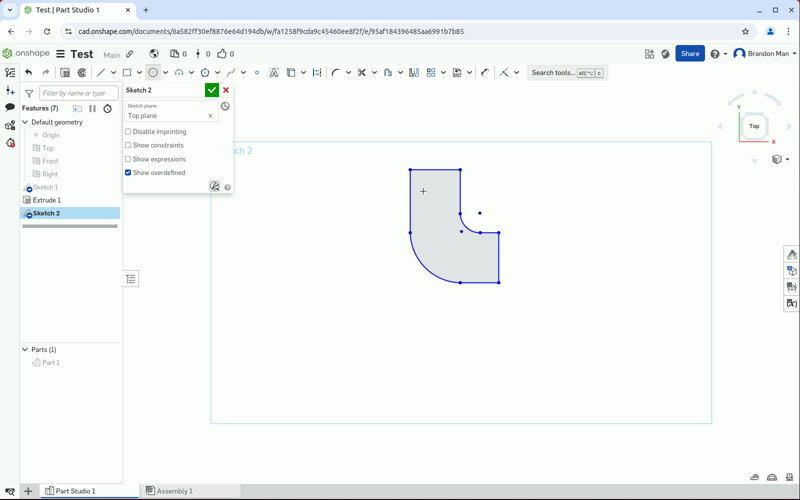
key_up(shift)
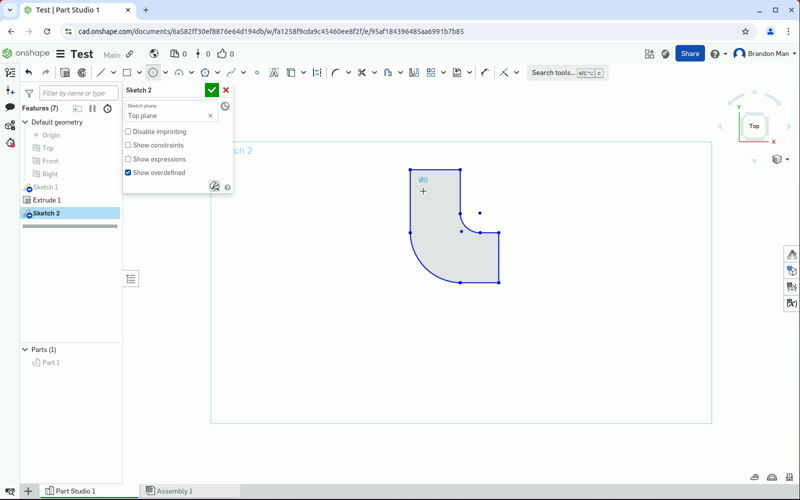
mouse_move(429, 190)
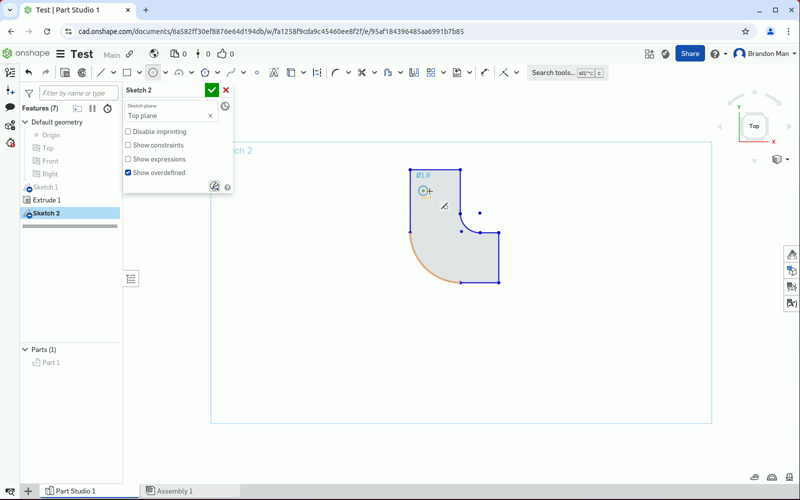
click(429, 190)
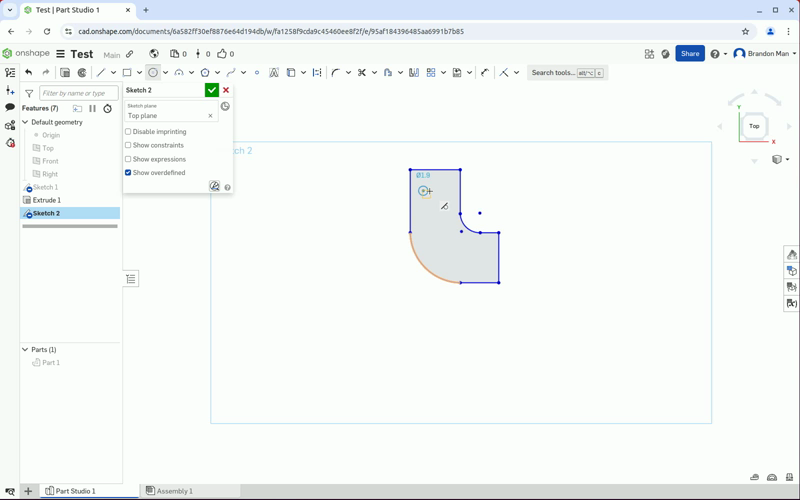
key(esc)
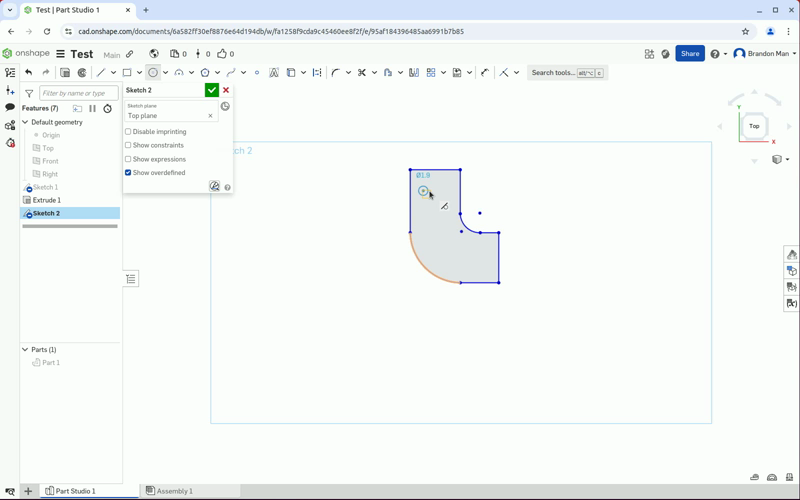
key(c)
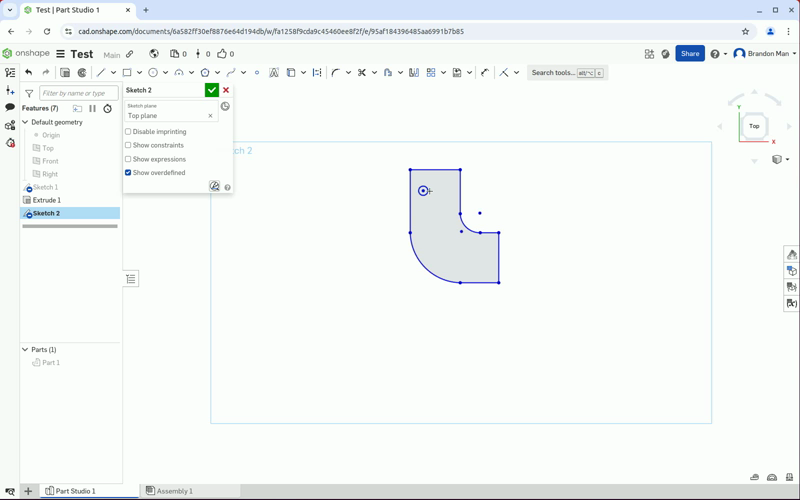
key_down(shift)
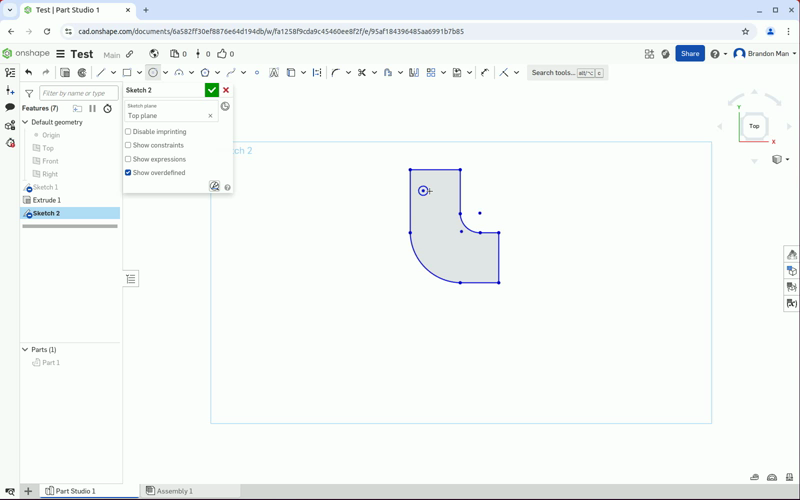
mouse_move(452, 236)
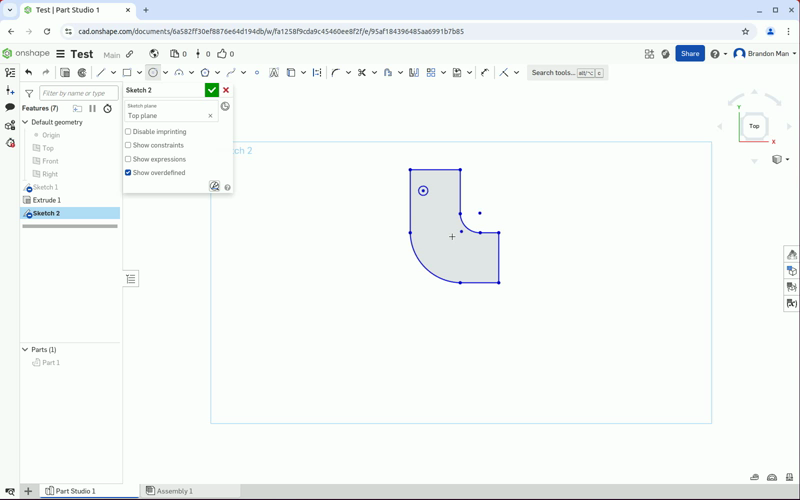
click(452, 236)
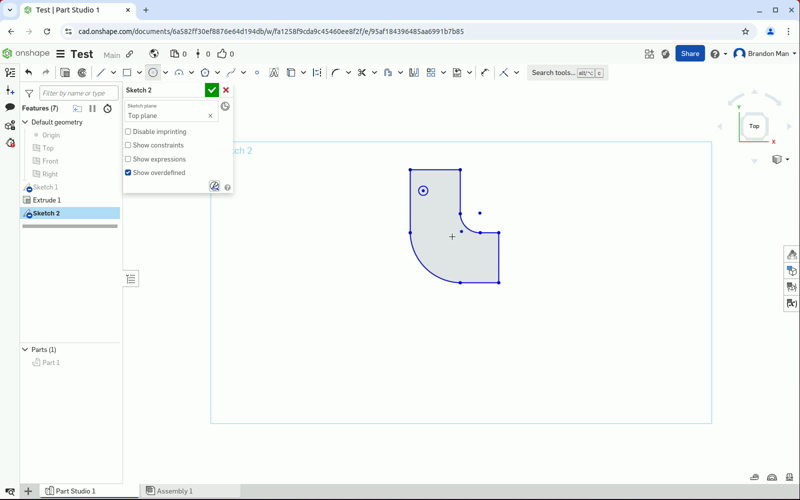
key_up(shift)
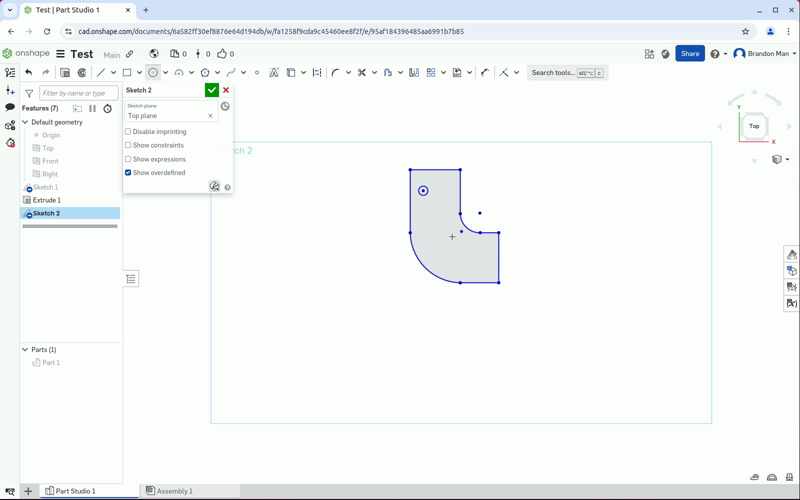
mouse_move(465, 236)
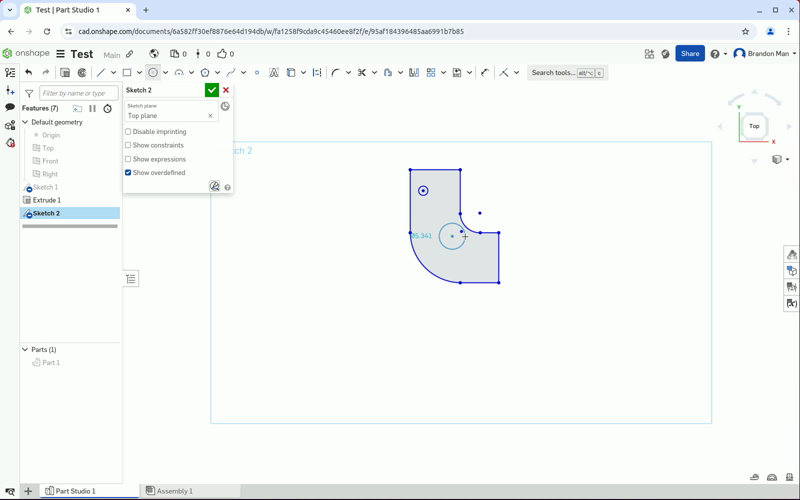
click(465, 236)
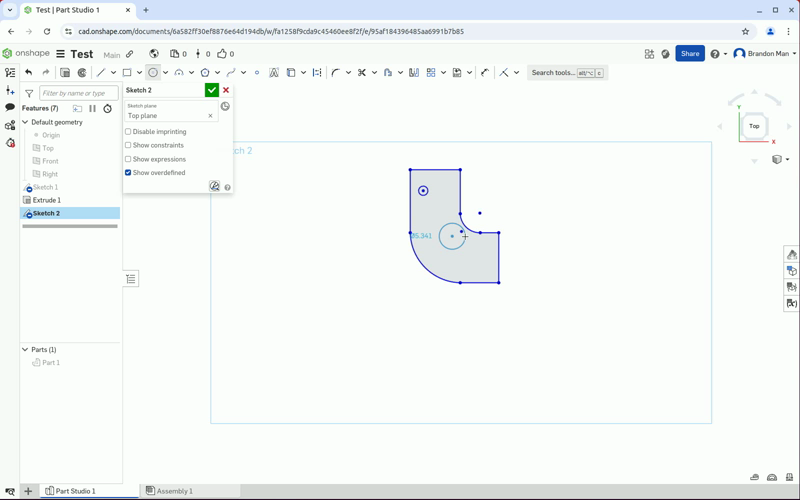
key(esc)
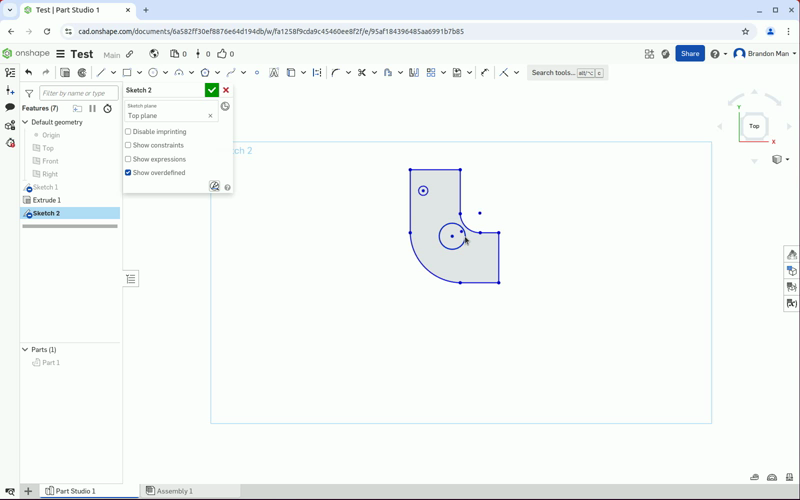
key(c)
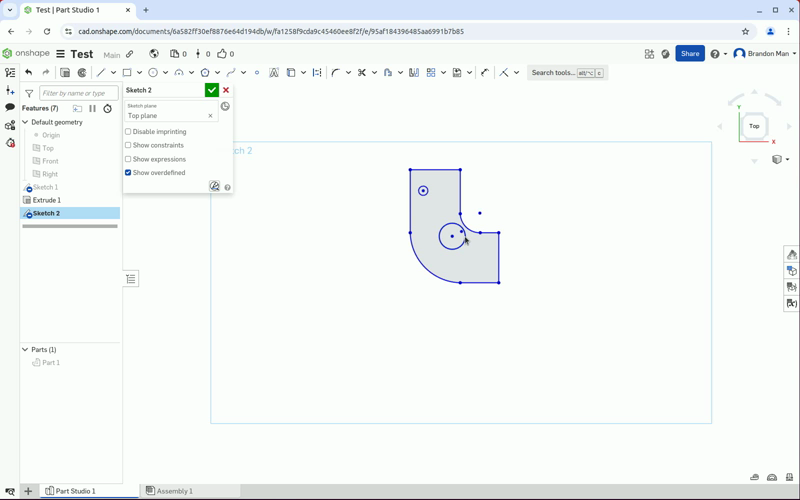
key_down(shift)
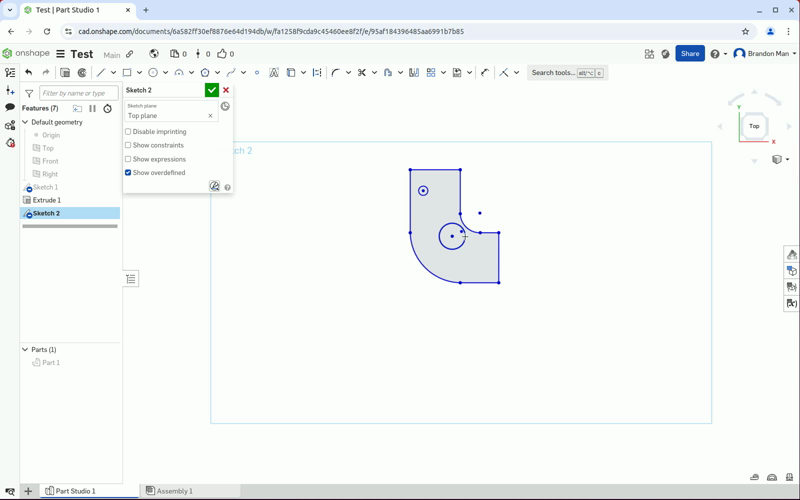
mouse_move(477, 267)
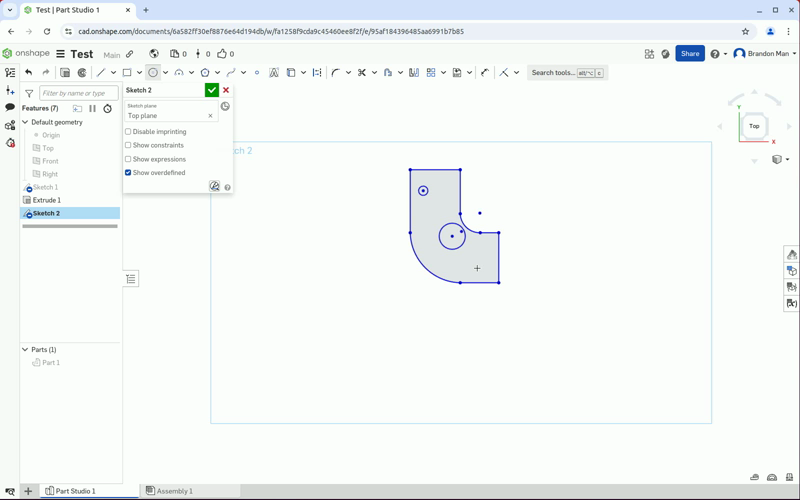
click(477, 267)
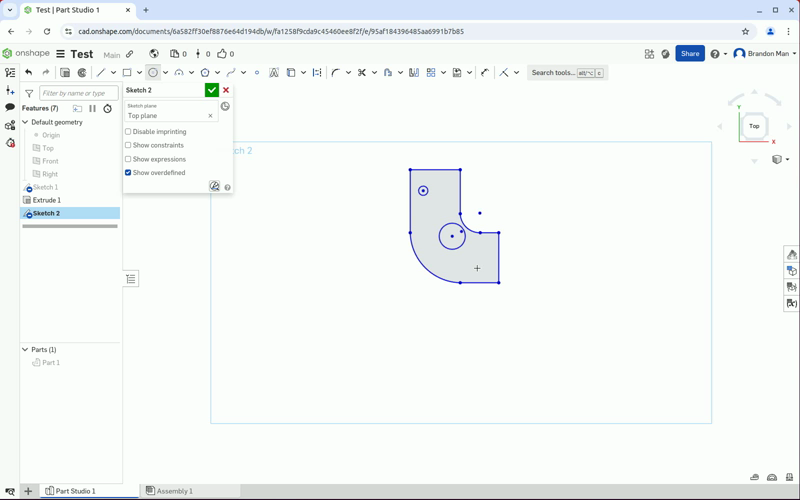
key_up(shift)
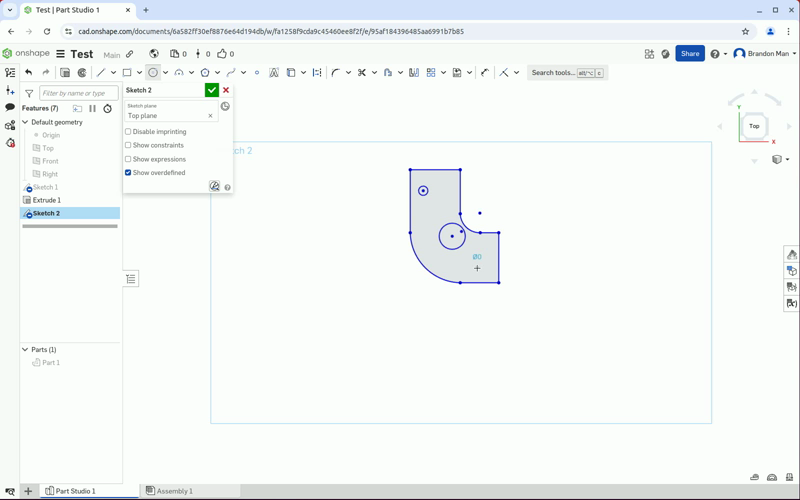
mouse_move(481, 267)
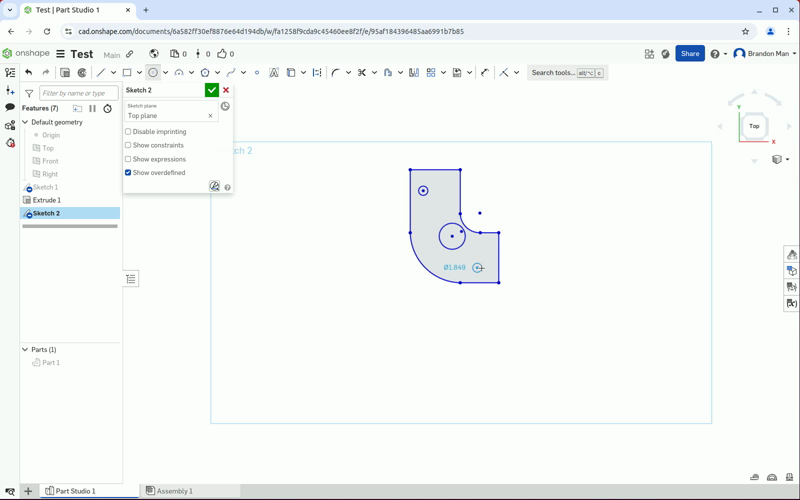
click(481, 267)
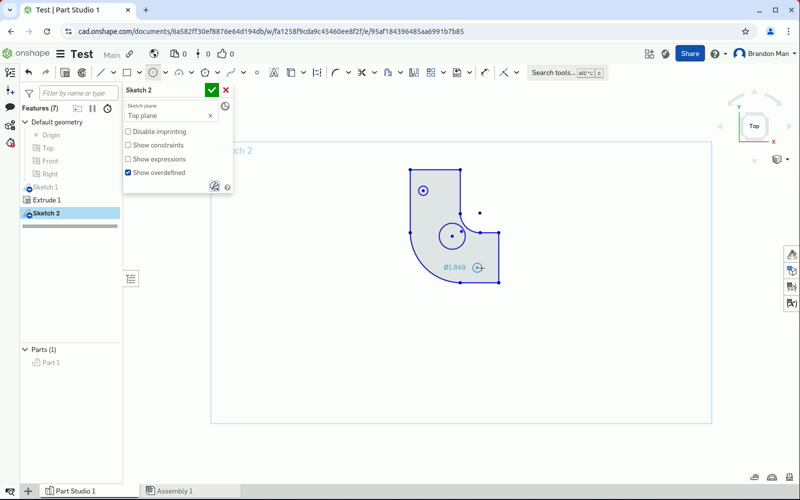
key(esc)
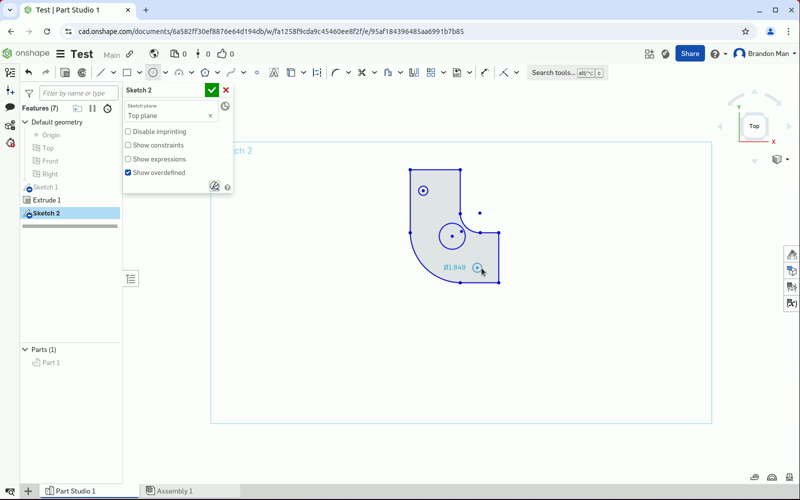
mouse_move(443, 258)
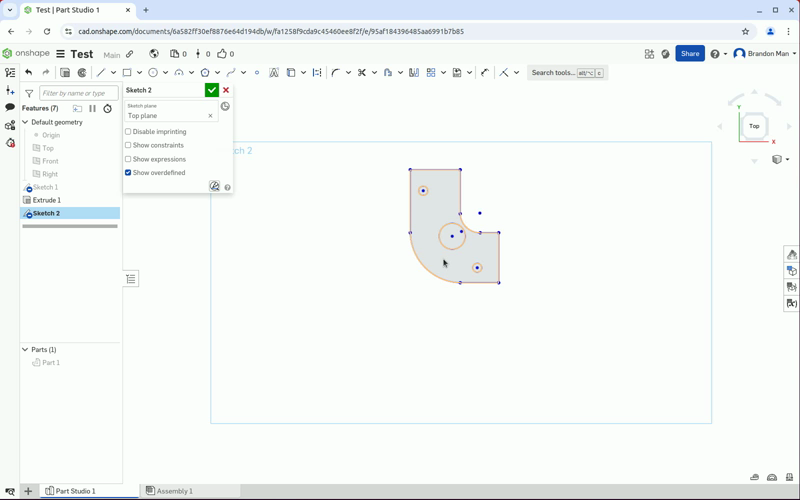
click(443, 258)
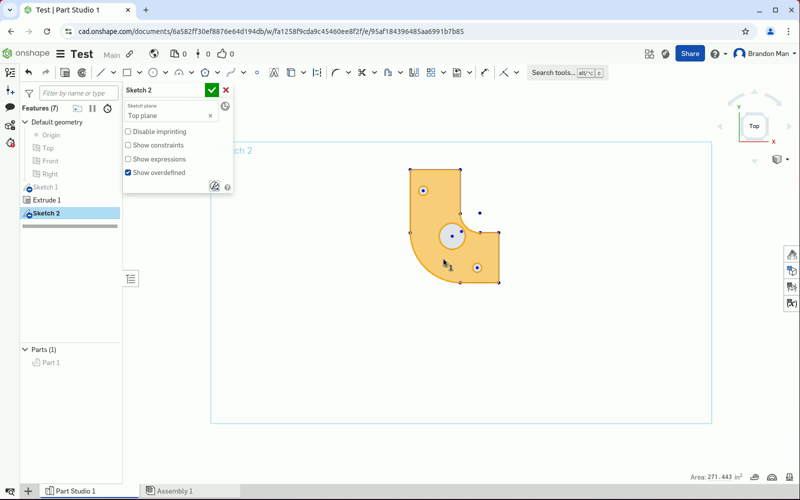
mouse_move(73, 352)
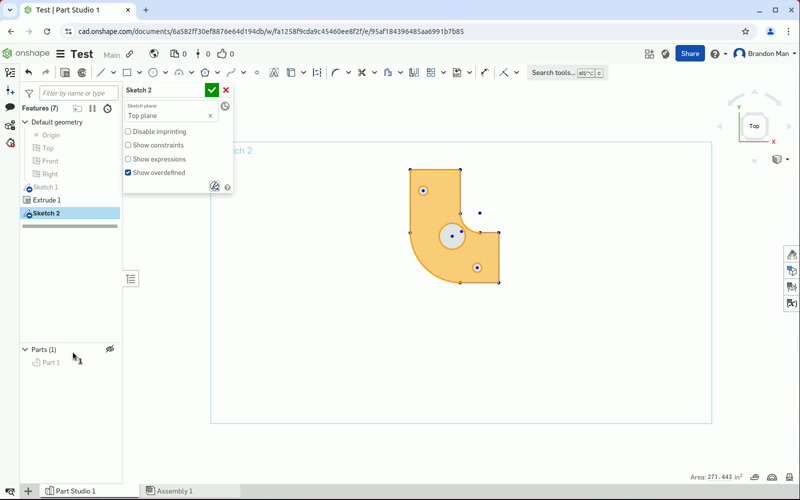
key(shift+y)
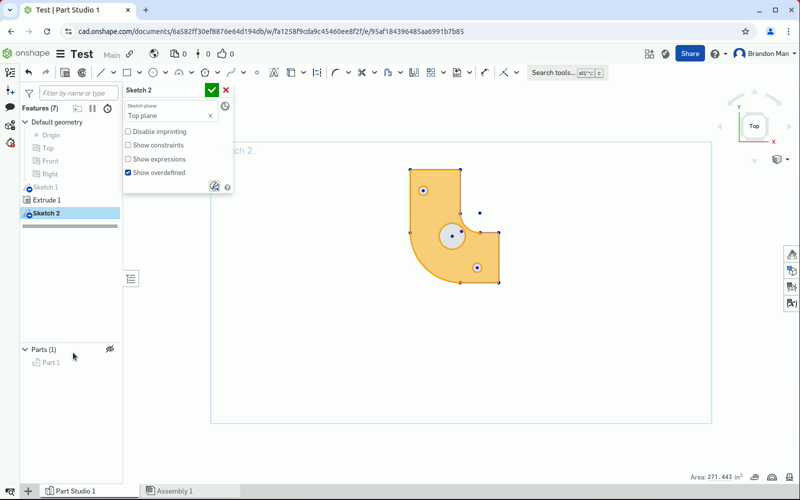
key(shift+e)
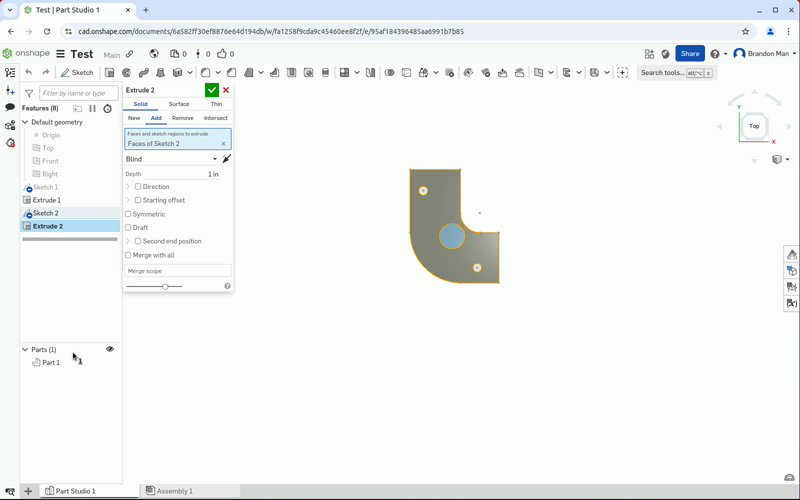
mouse_move(143, 106)
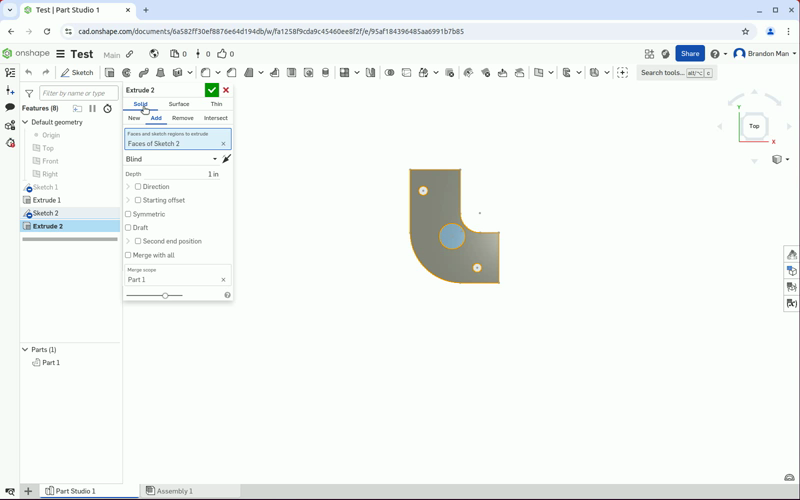
click(143, 106)
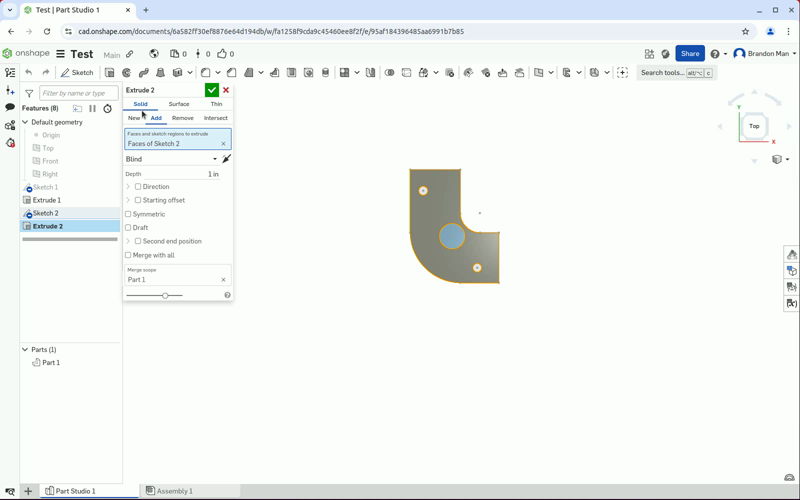
mouse_move(137, 120)
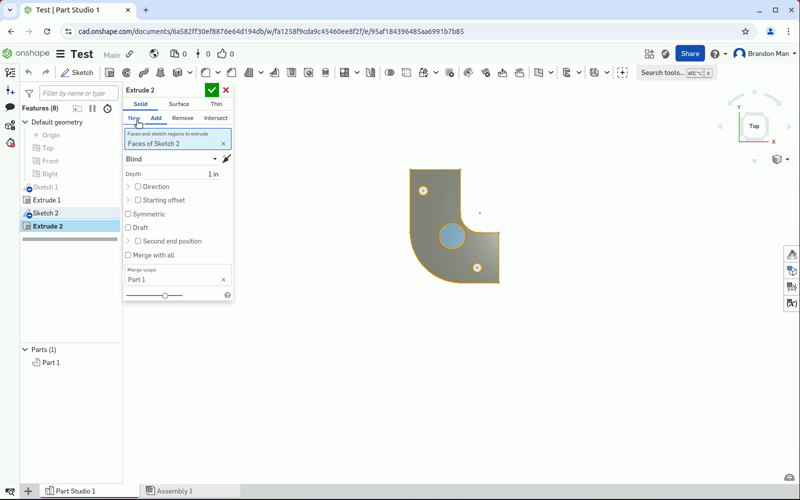
click(137, 120)
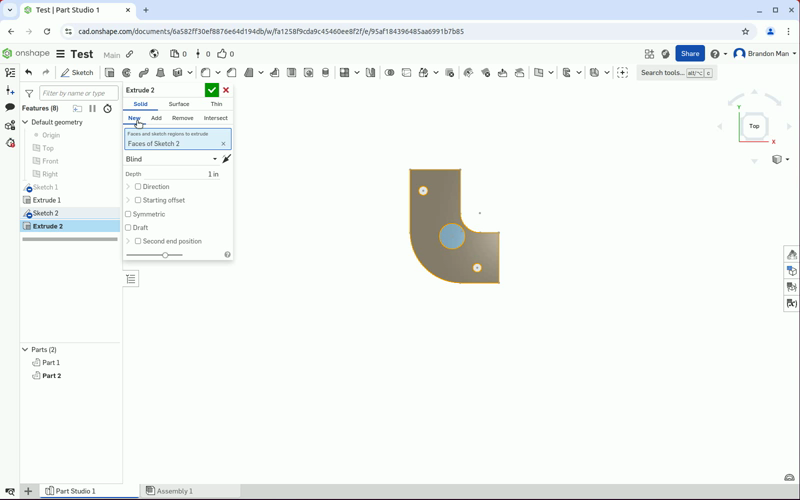
key(tab, 4)
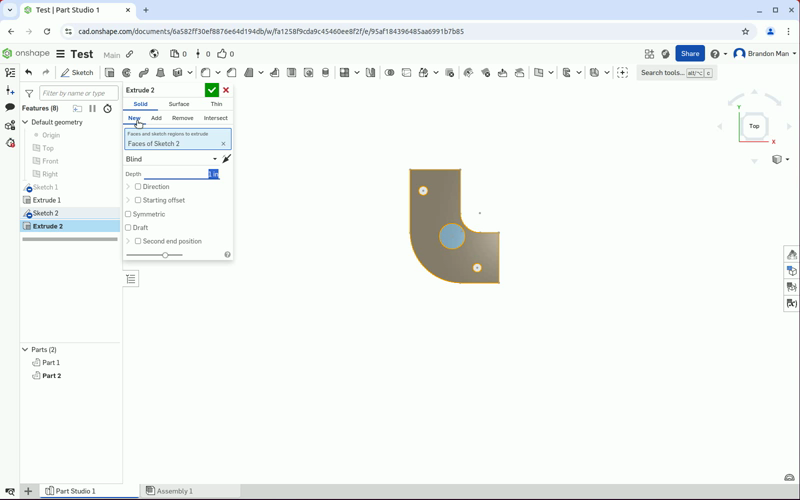
text(1.204)
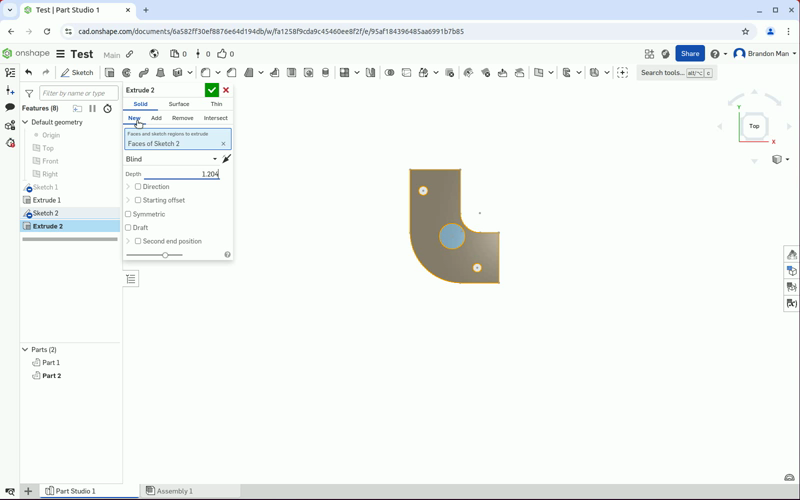
key(enter)
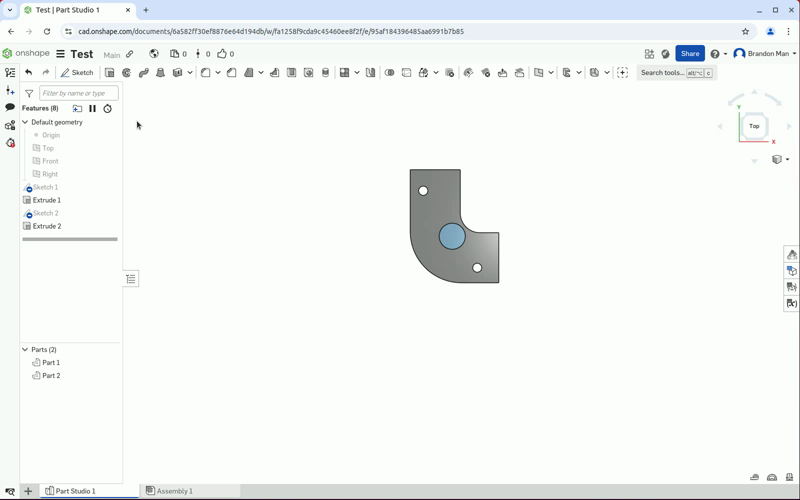
key(shift+h)
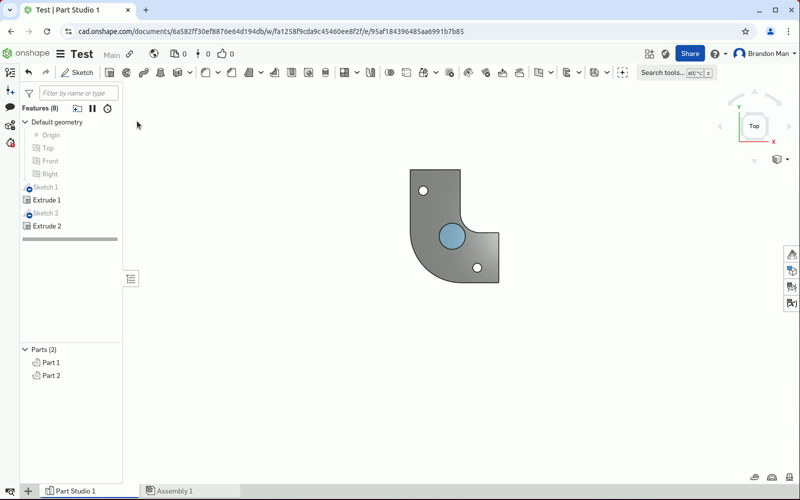
key(shift+h)
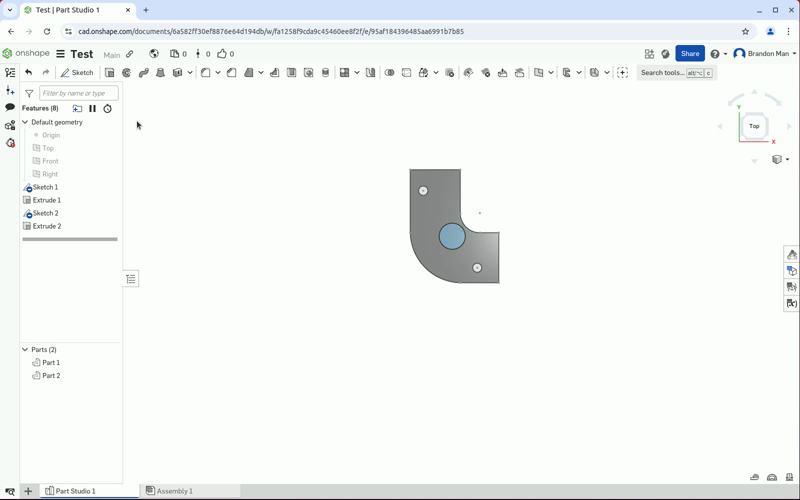
key(shift+7)
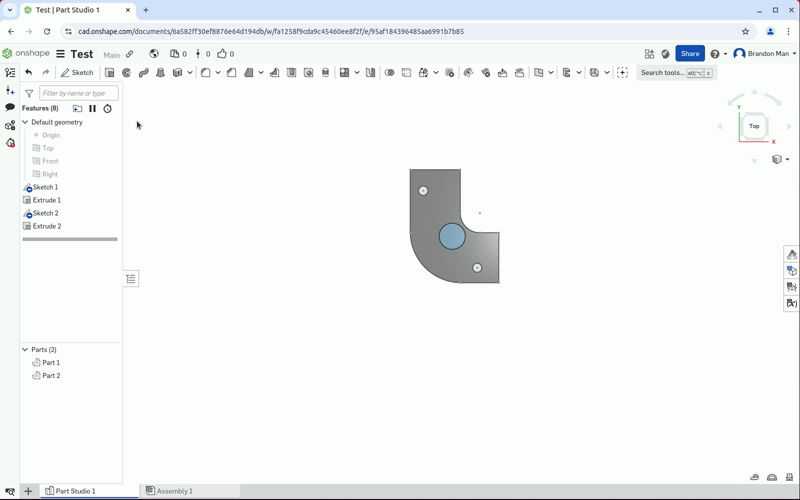
key(up, 3)
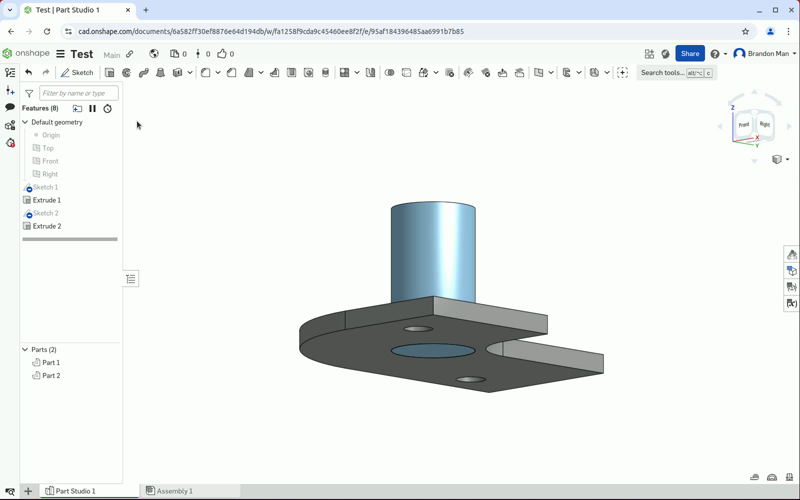
key(left, 3)
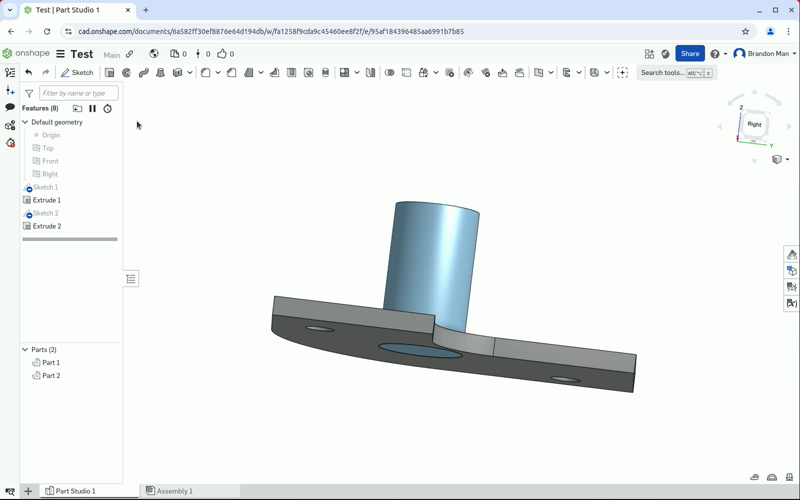
key(right, 3)
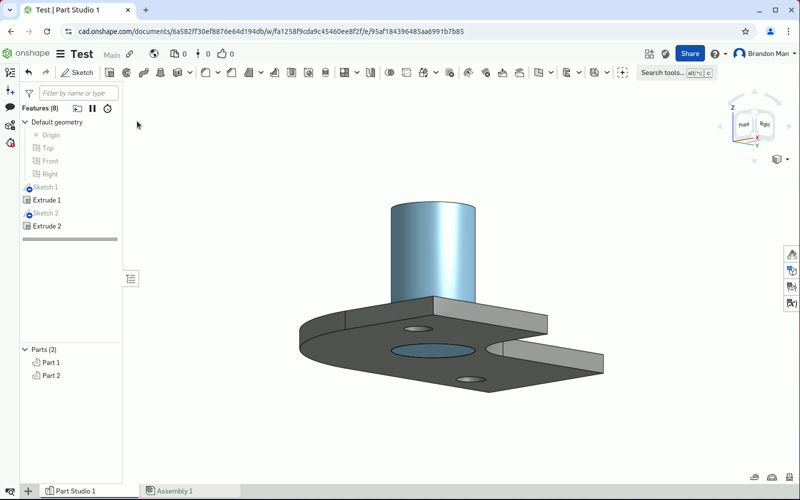
key(down, 3)
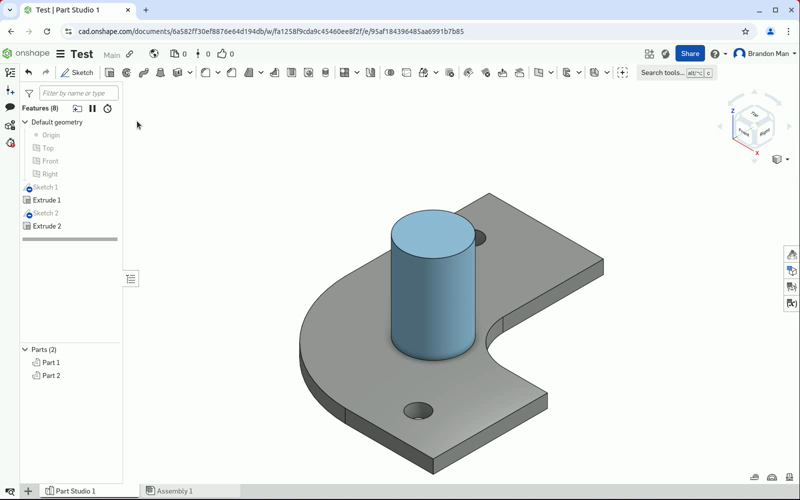
mouse_move(73, 189)
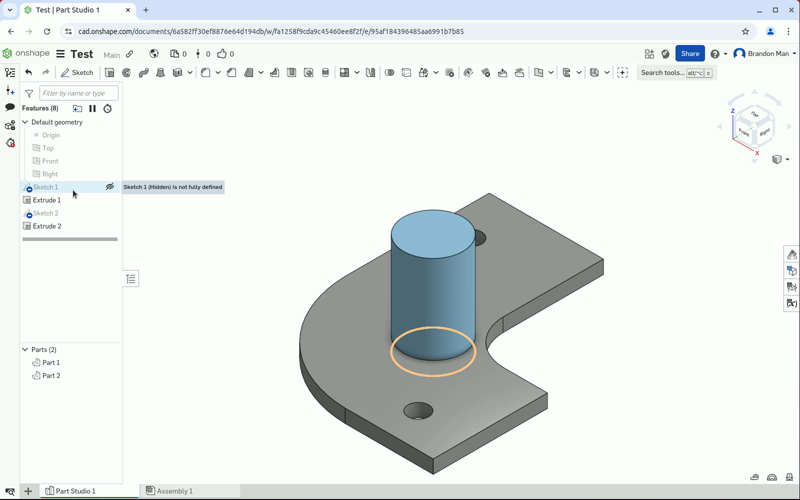
click(73, 189)